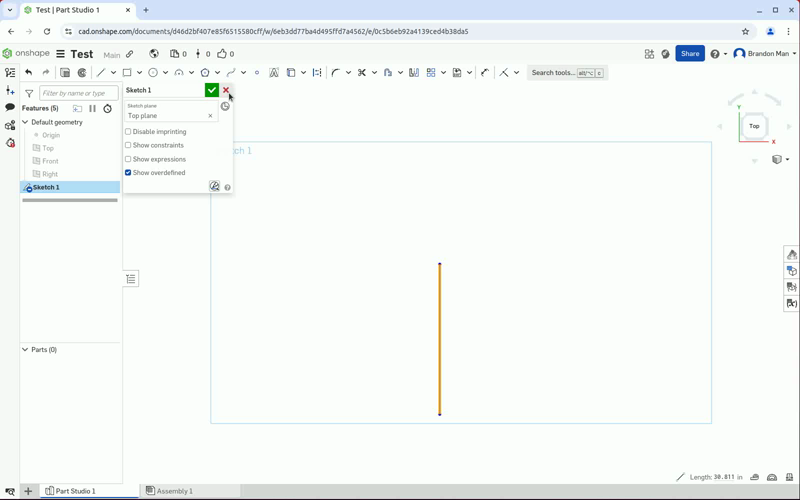
key(shift+h)
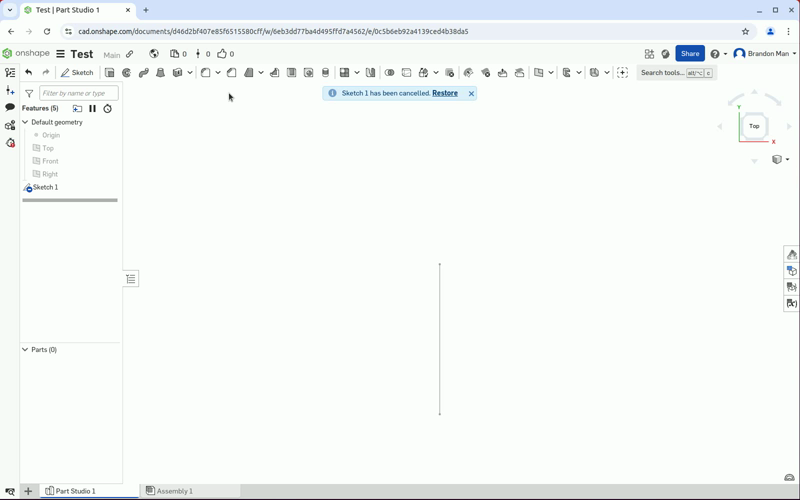
mouse_move(73, 352)
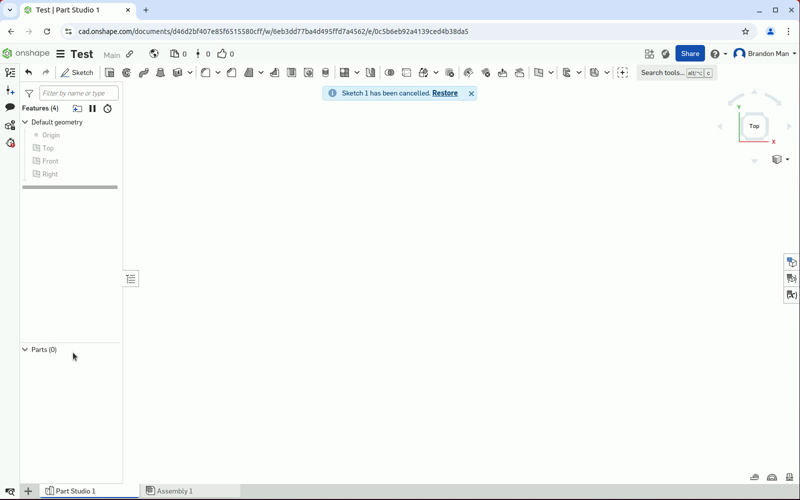
key(y)
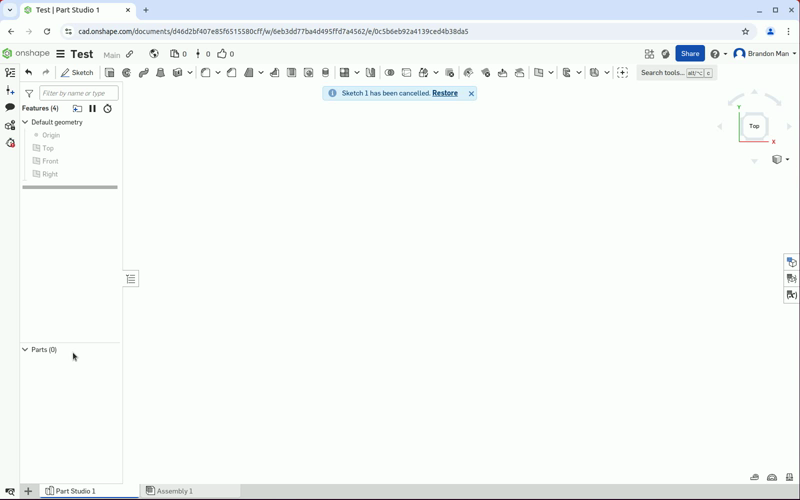
key(shift+p)
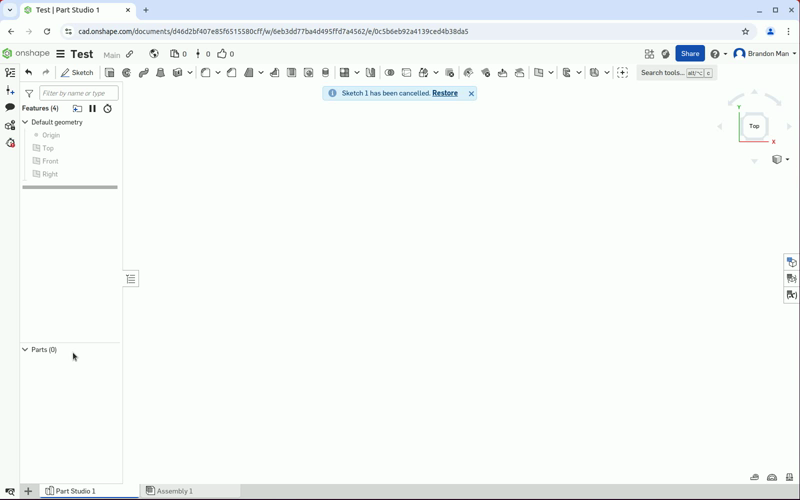
key(space)
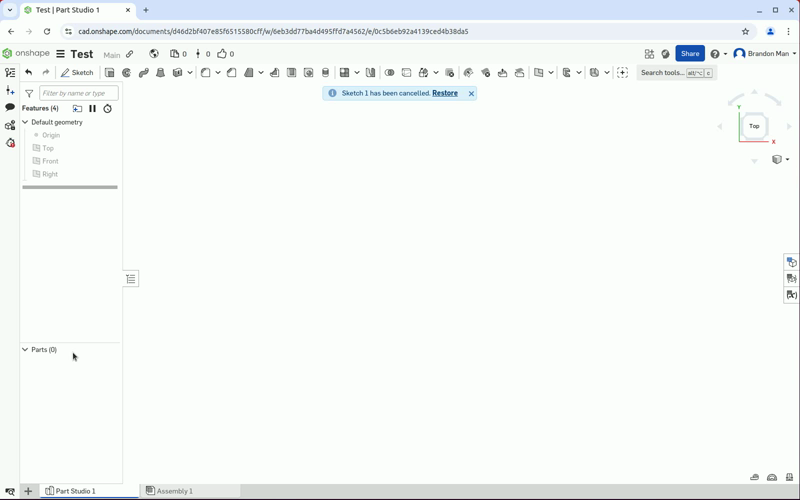
key_down(shift)
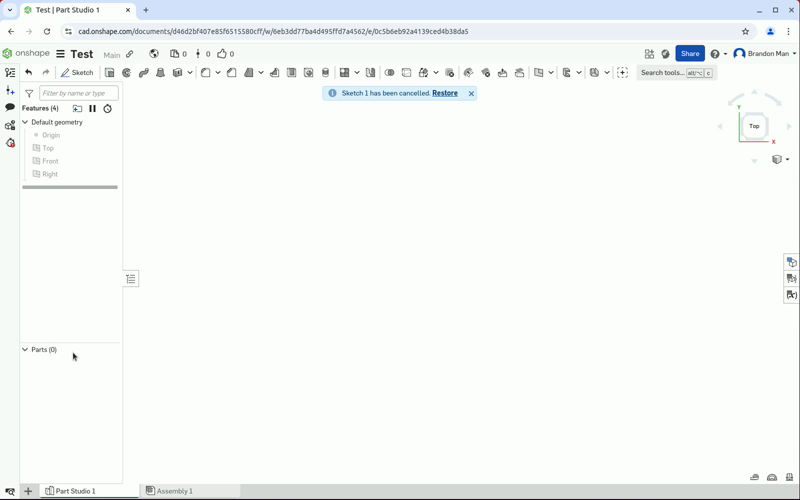
key(up)
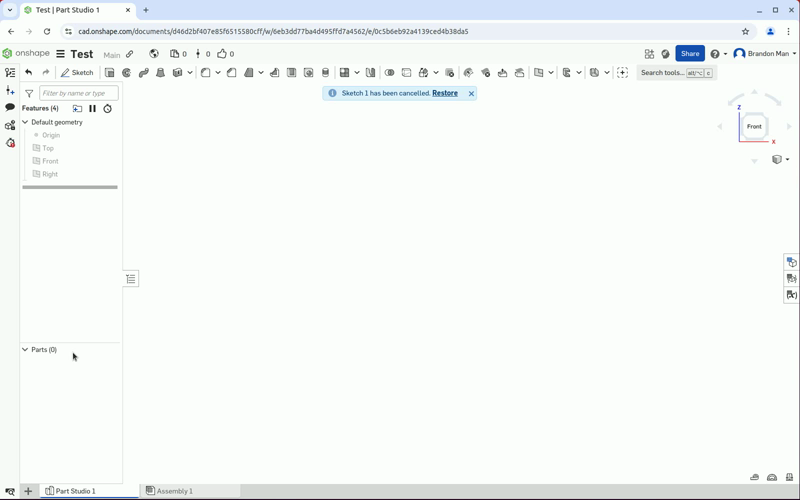
key_up(shift)
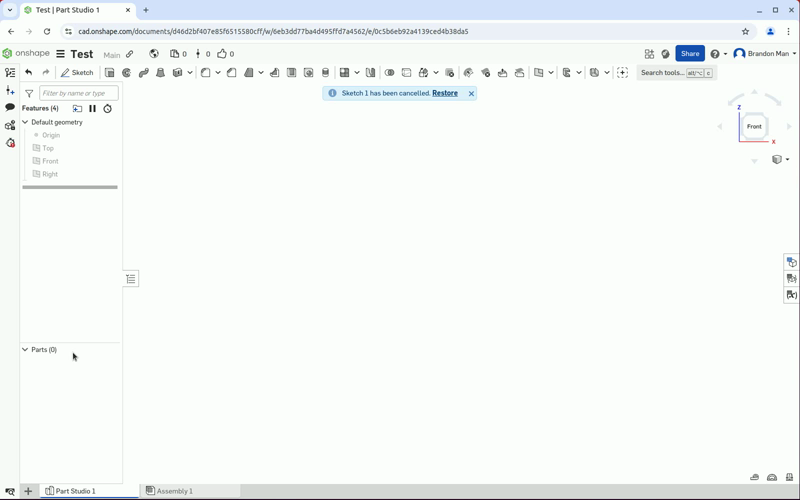
key(space)
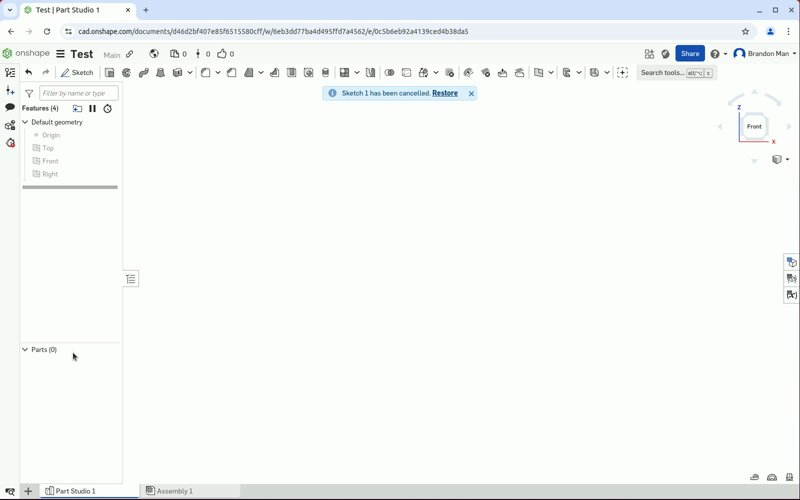
key_down(shift)
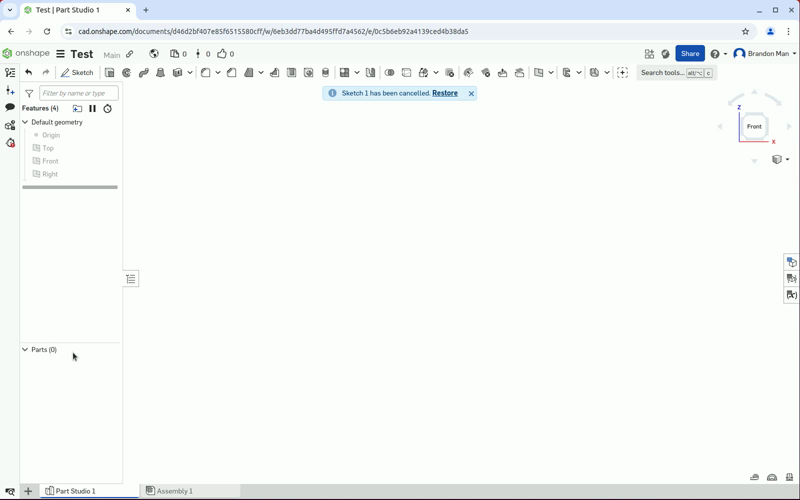
key(left)
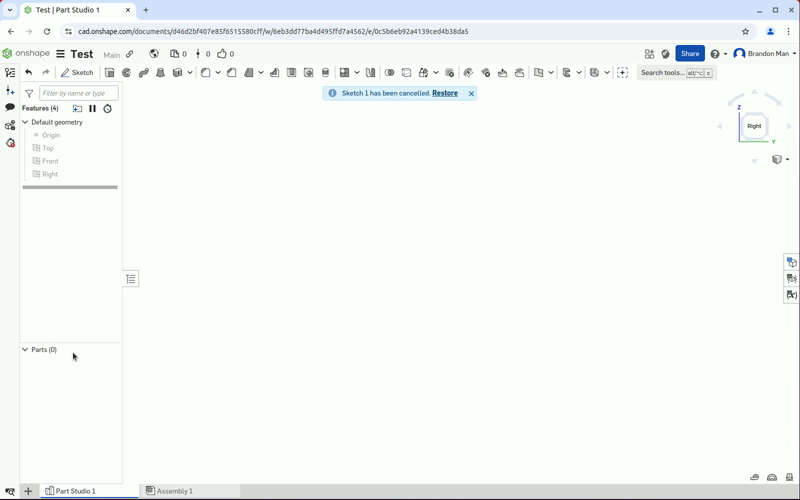
key_up(shift)
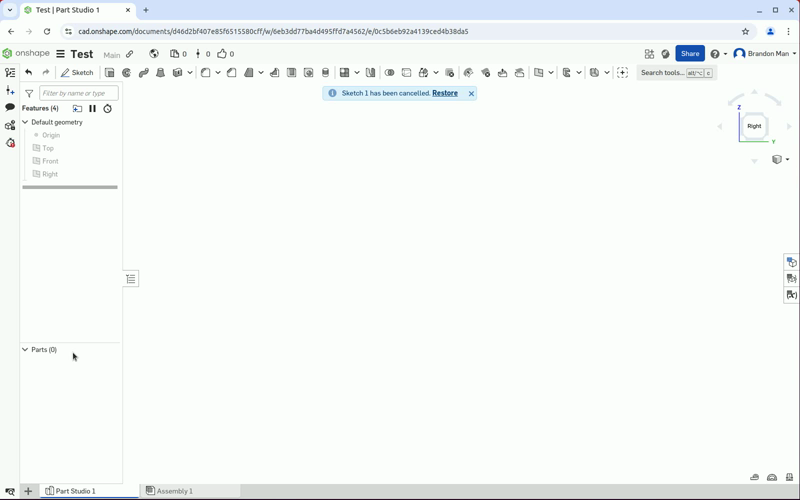
mouse_move(73, 352)
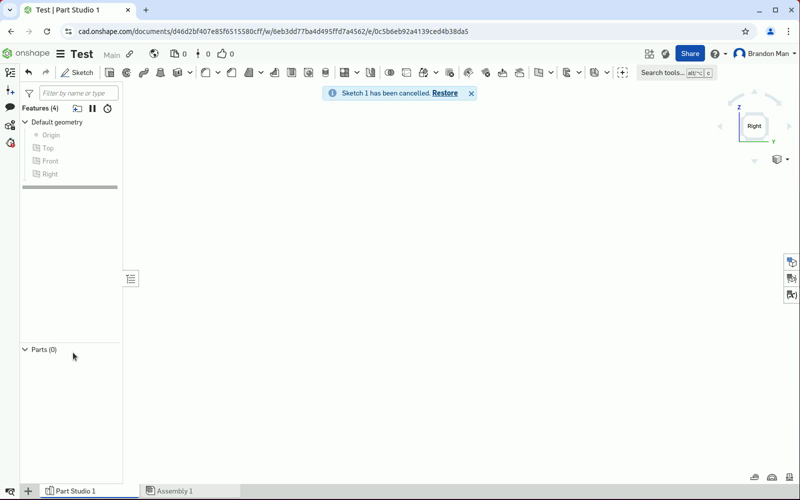
key(shift+y)
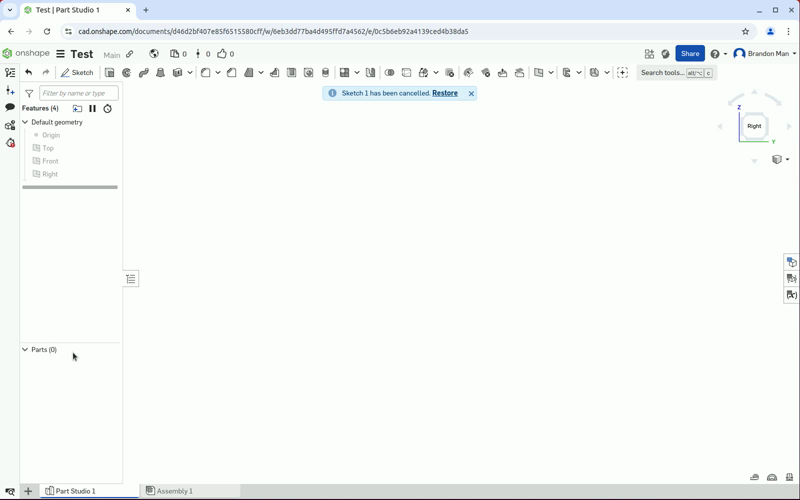
key(shift+s)
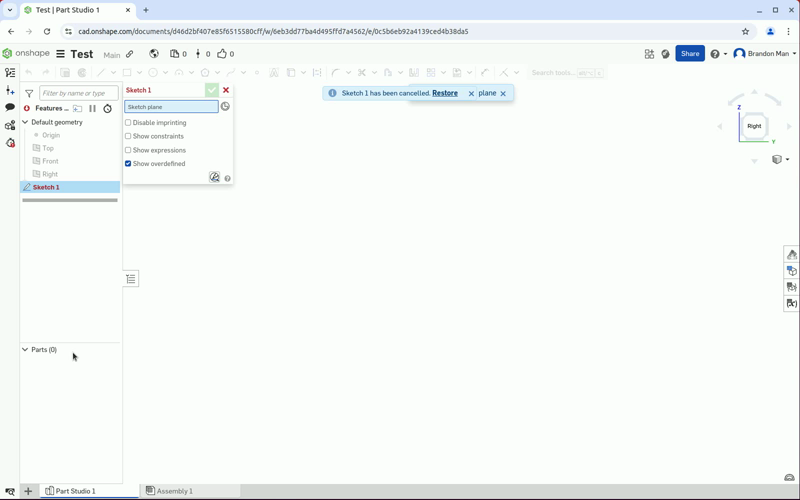
mouse_move(73, 176)
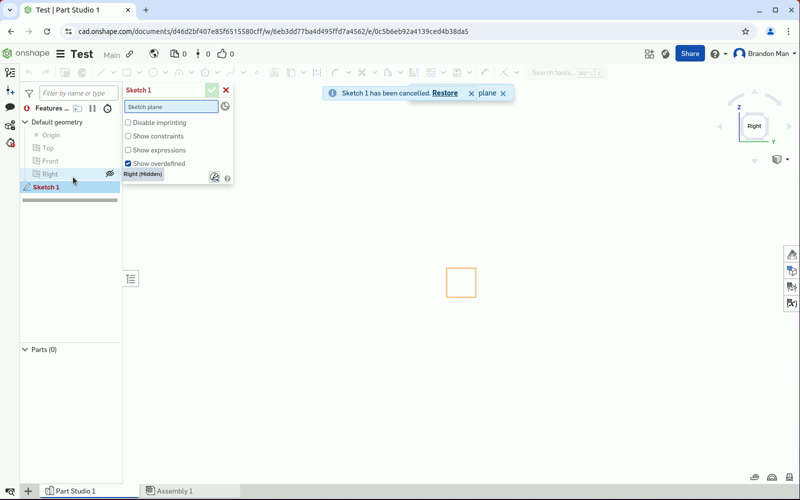
click(73, 176)
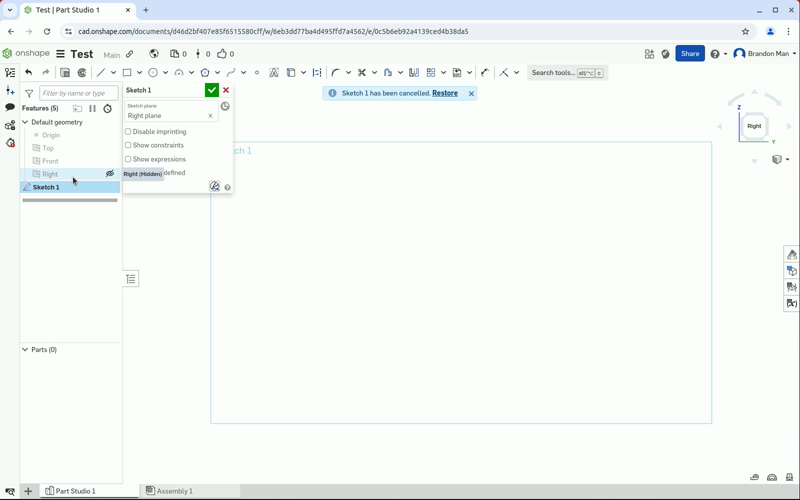
mouse_move(73, 352)
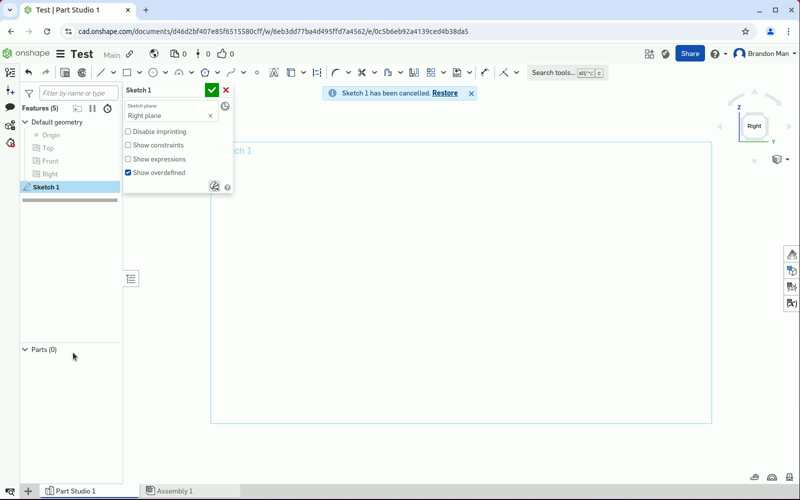
key(y)
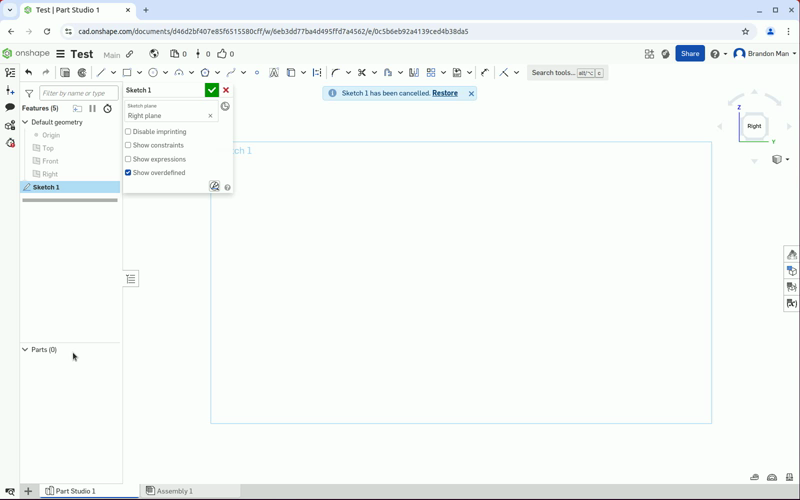
key(c)
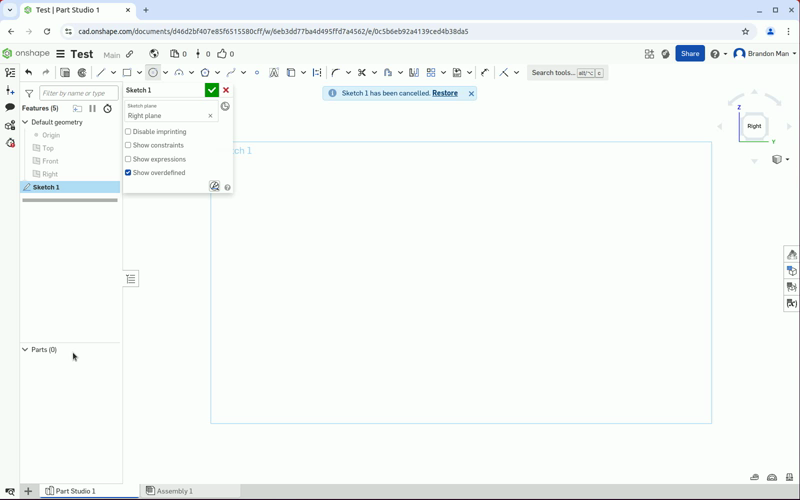
key_down(shift)
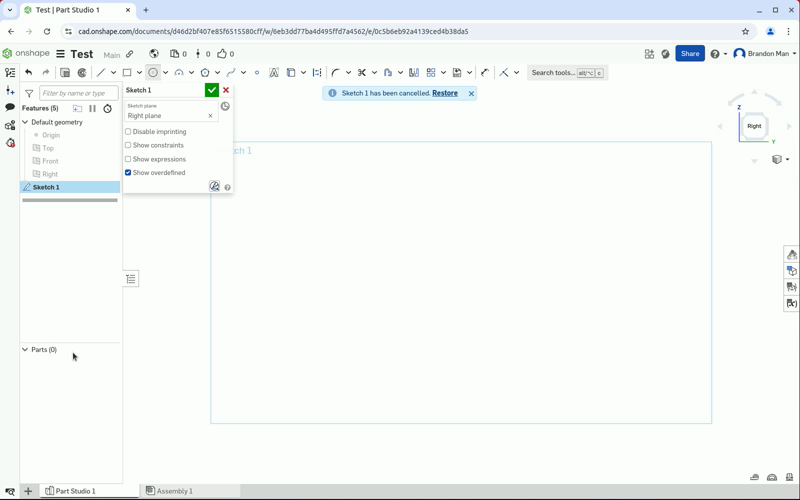
mouse_move(461, 282)
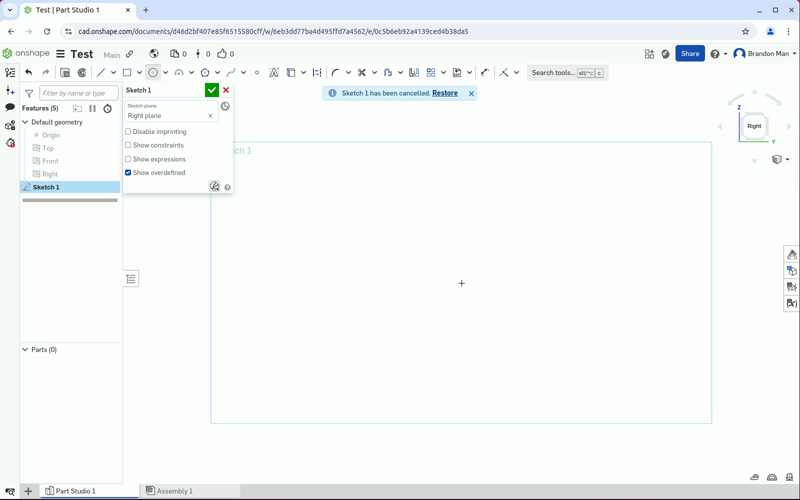
click(461, 282)
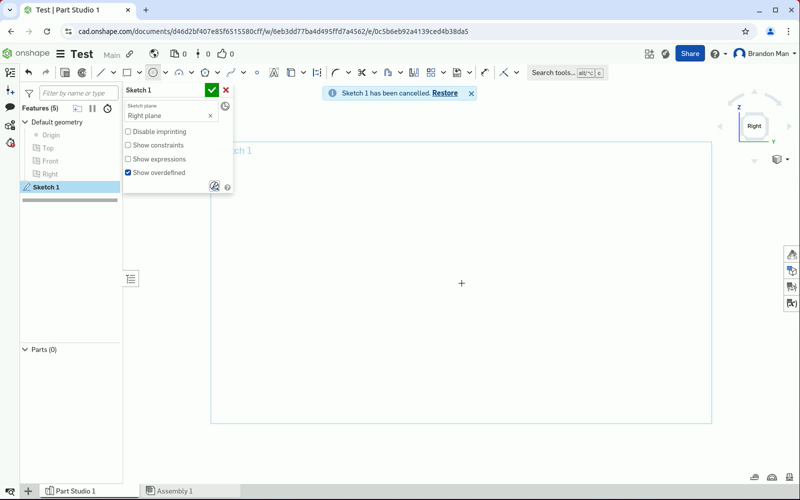
key_up(shift)
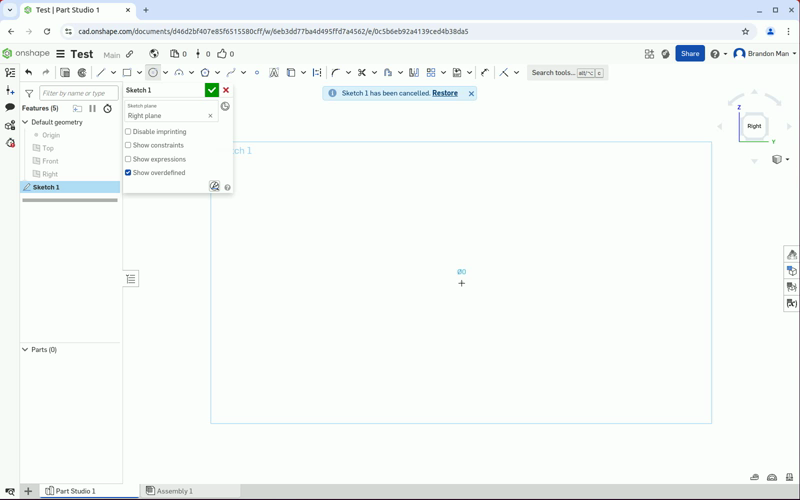
mouse_move(520, 282)
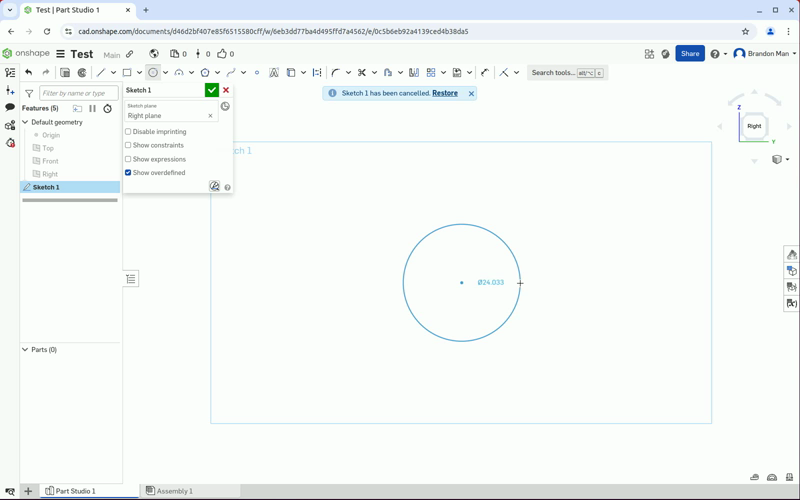
click(520, 282)
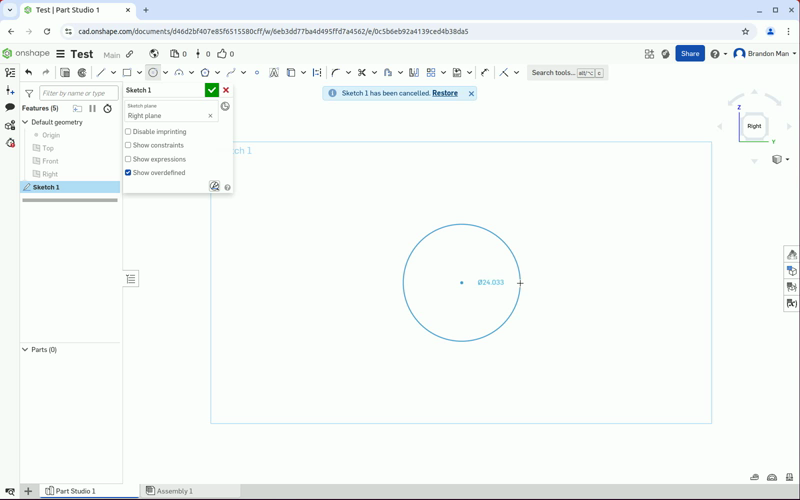
key(esc)
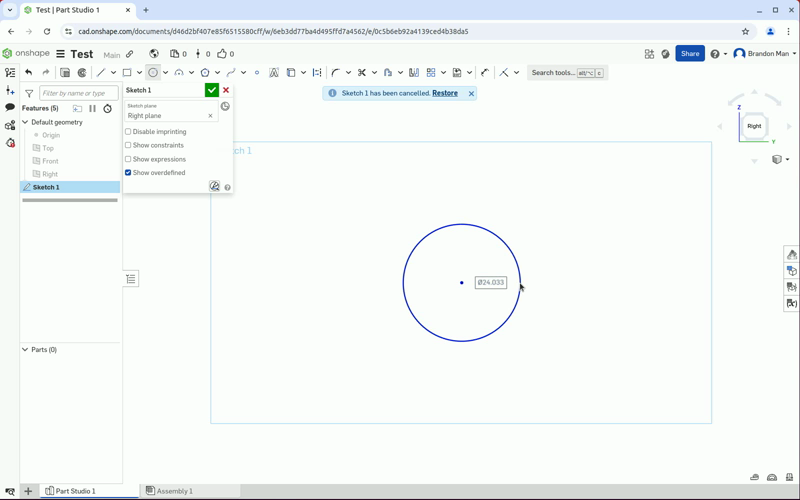
key(c)
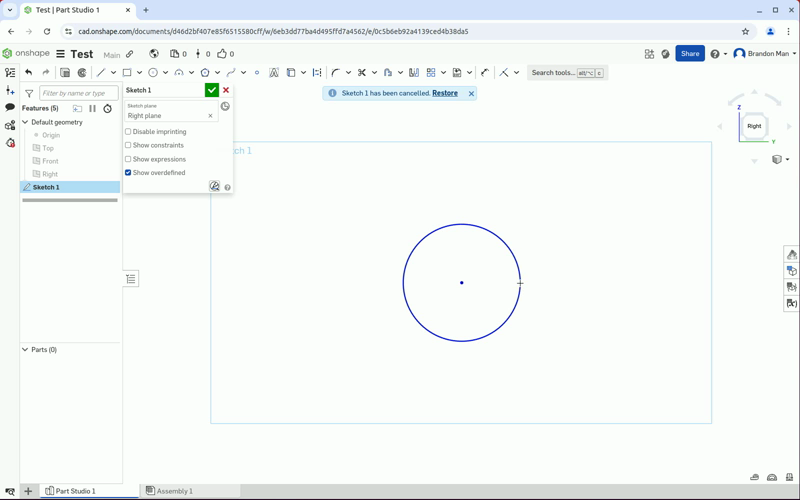
key_down(shift)
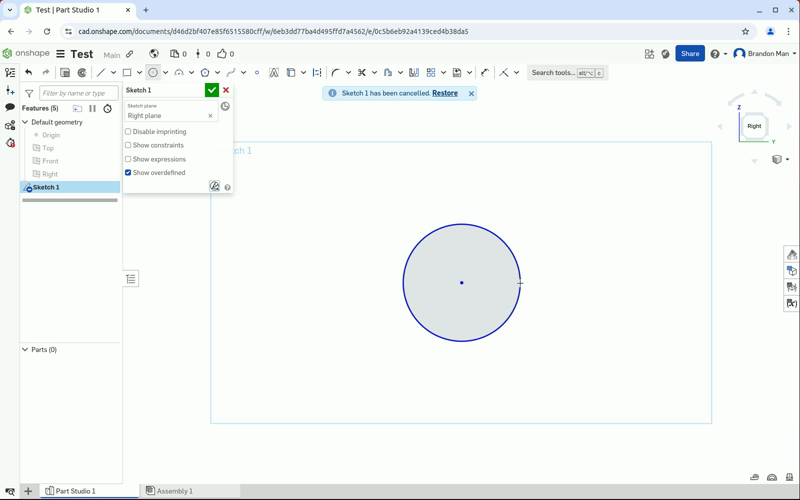
mouse_move(461, 282)
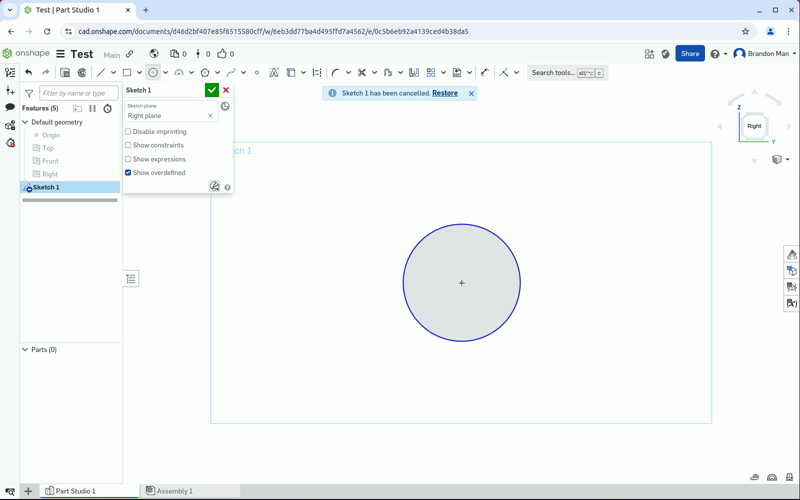
click(461, 282)
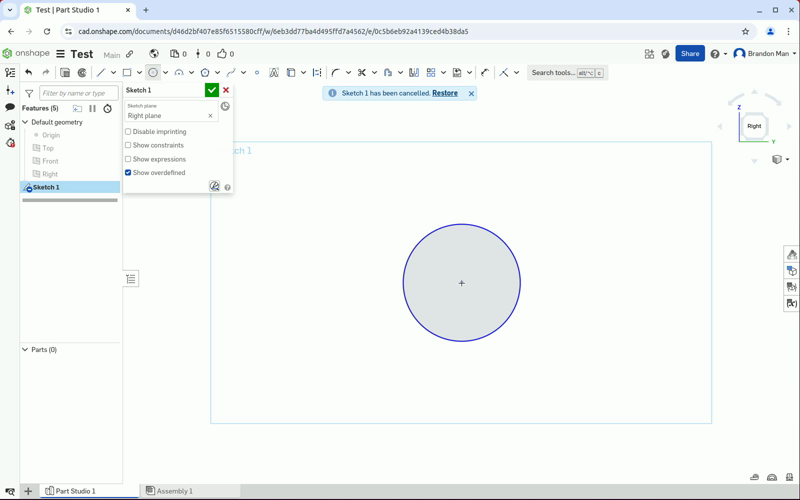
key_up(shift)
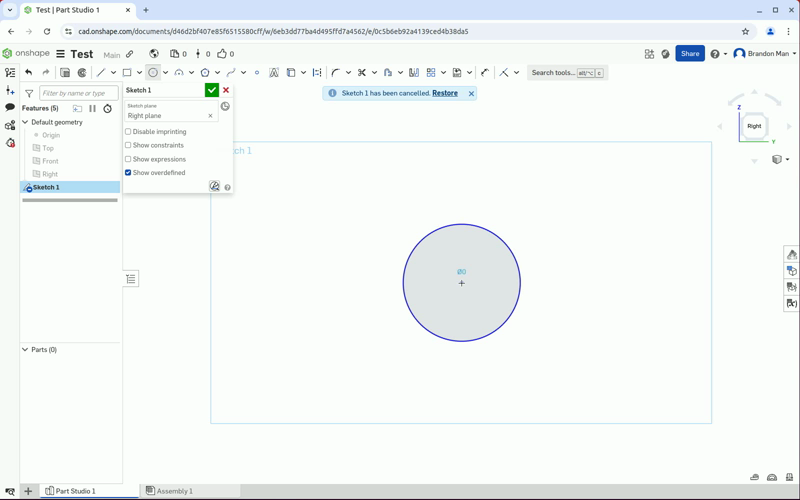
mouse_move(482, 282)
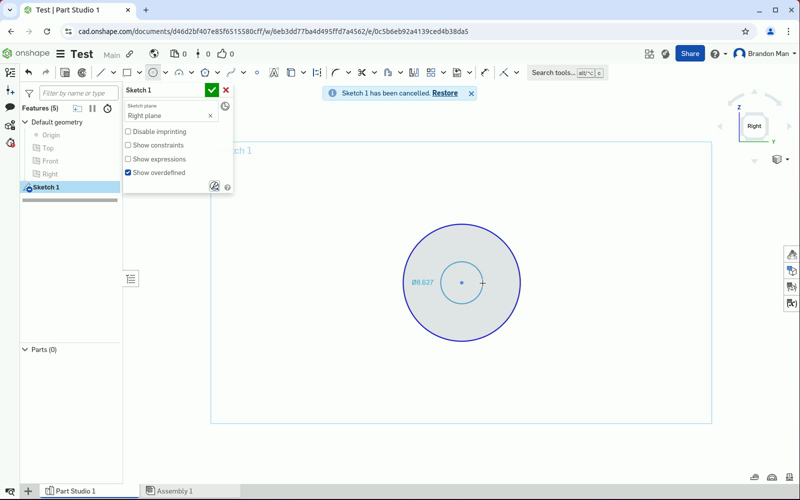
click(482, 282)
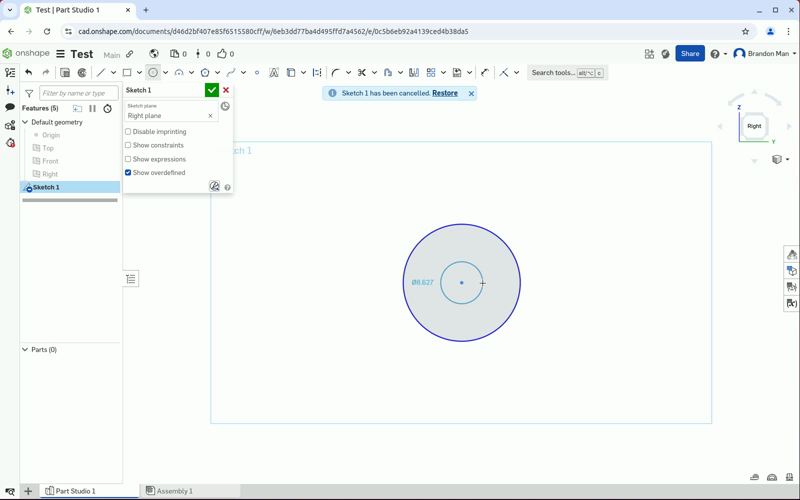
key(esc)
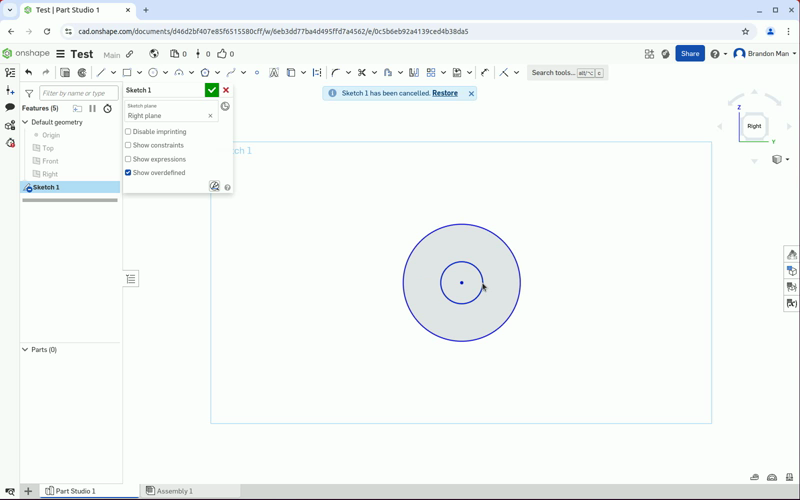
mouse_move(436, 272)
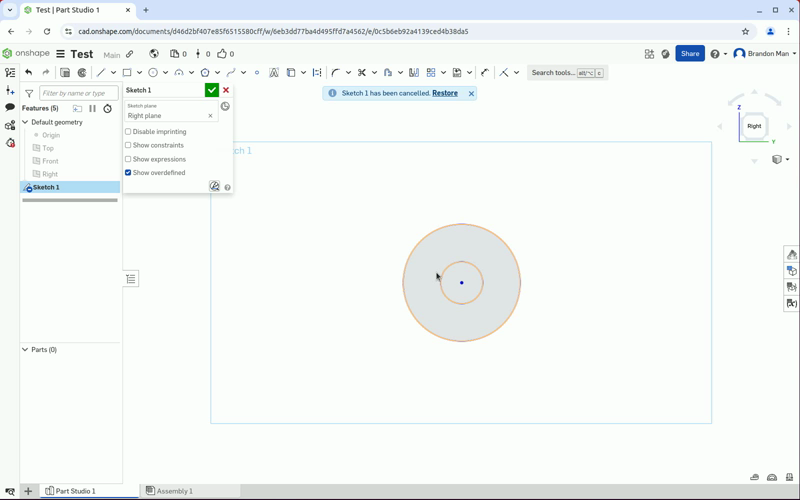
click(436, 272)
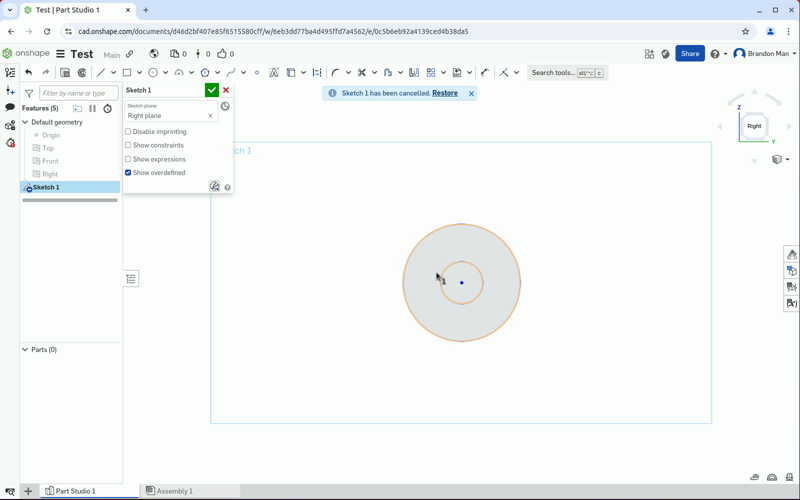
mouse_move(73, 352)
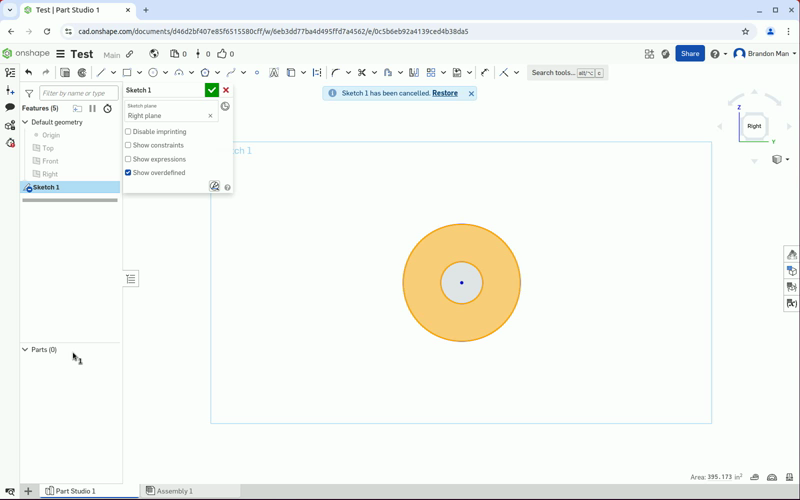
key(shift+y)
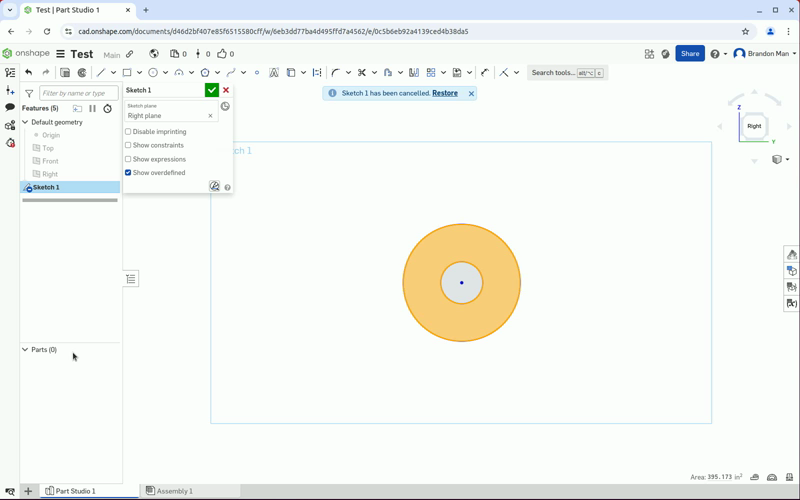
key(shift+e)
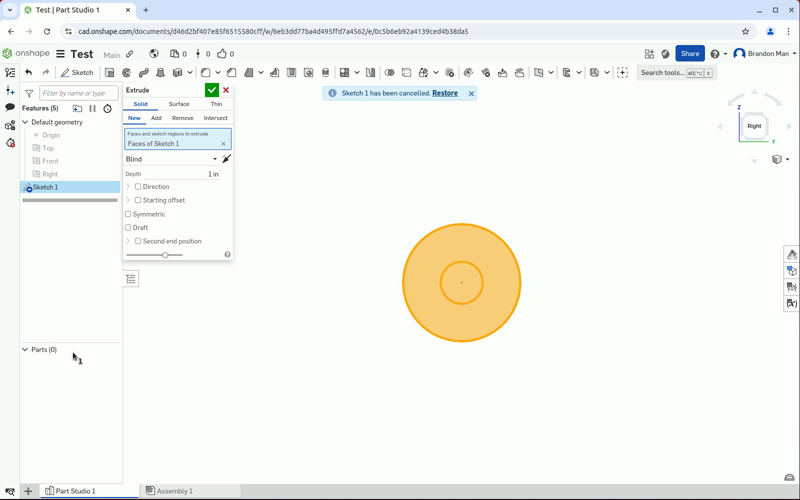
mouse_move(143, 106)
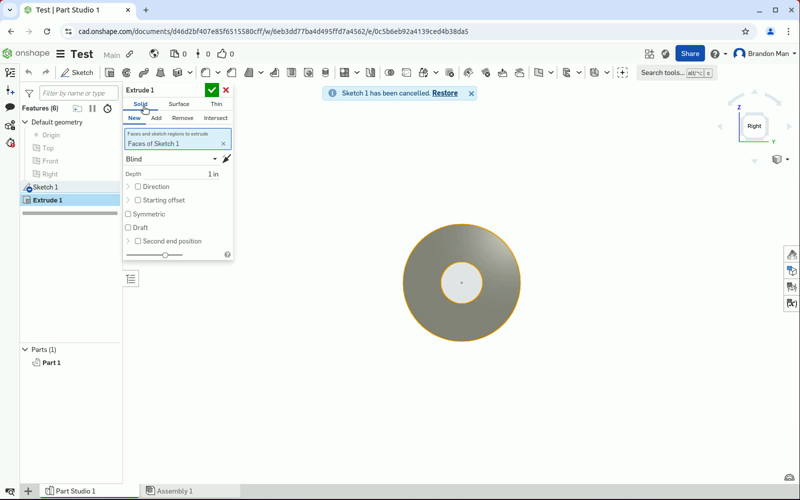
click(143, 106)
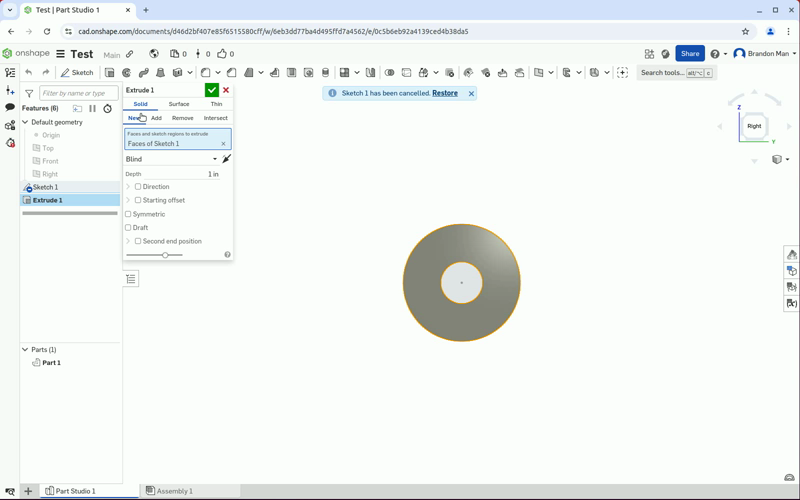
mouse_move(137, 120)
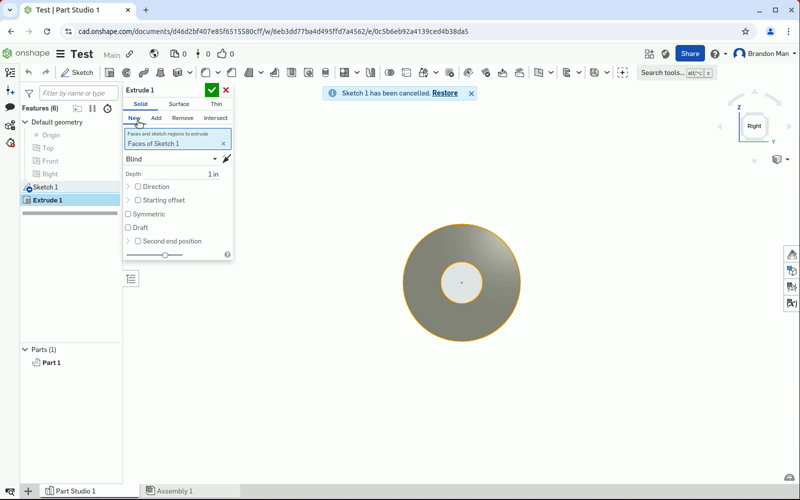
click(137, 120)
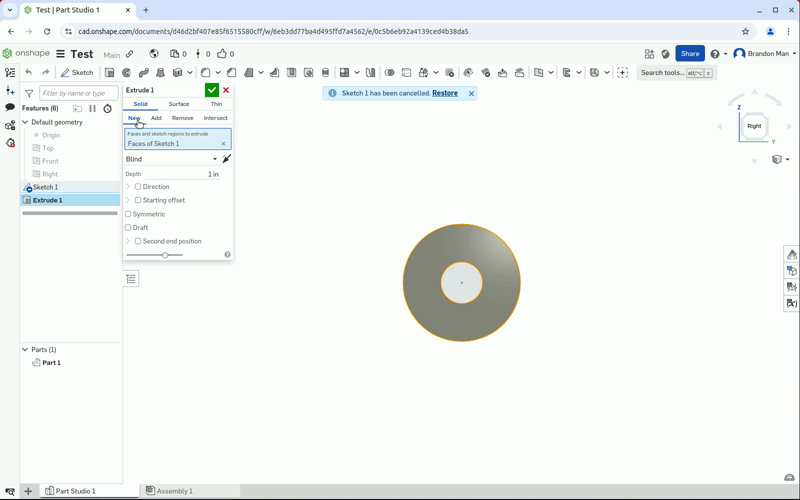
key(tab, 4)
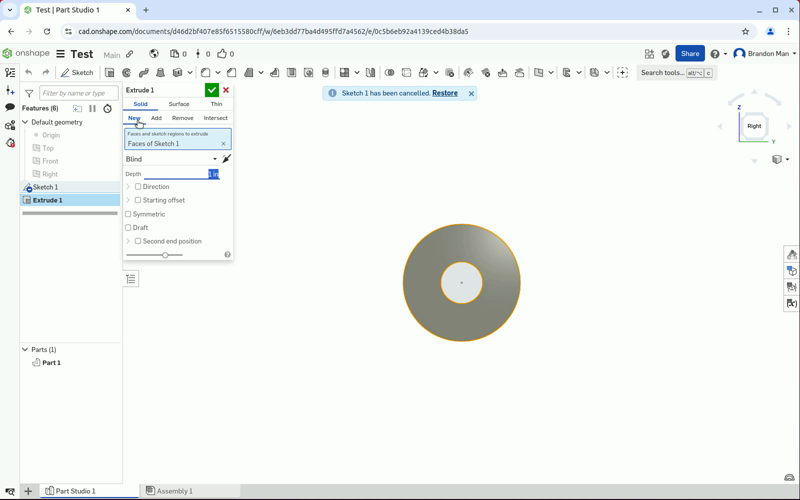
text(13.239)
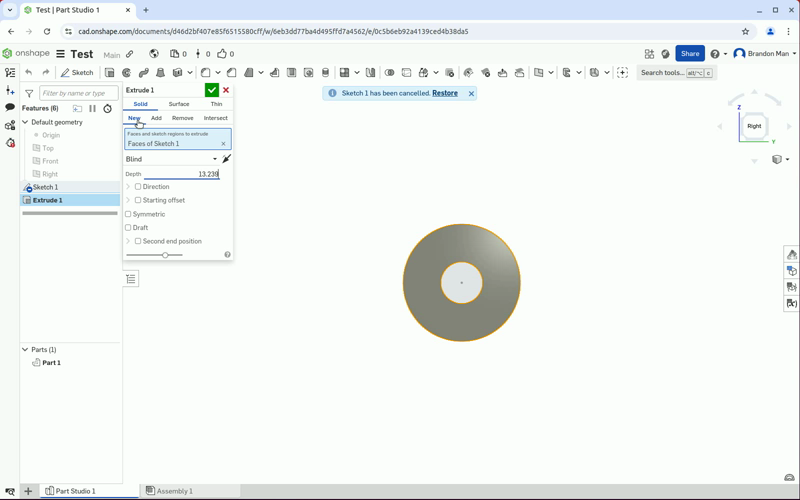
key(enter)
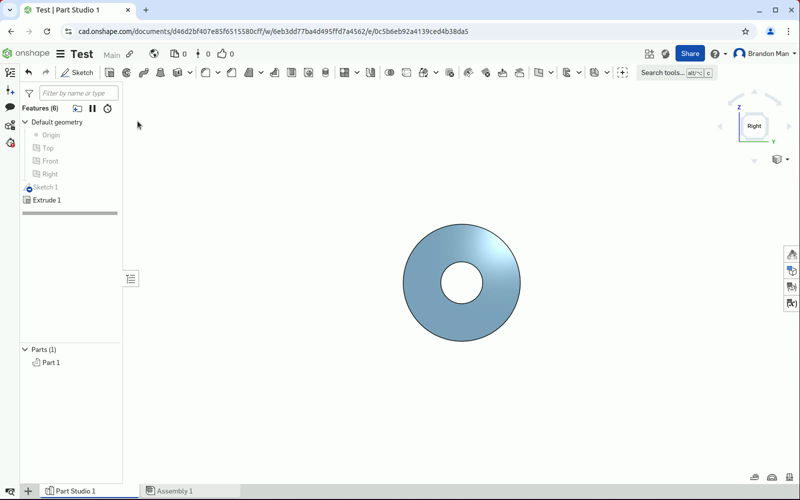
key(shift+h)
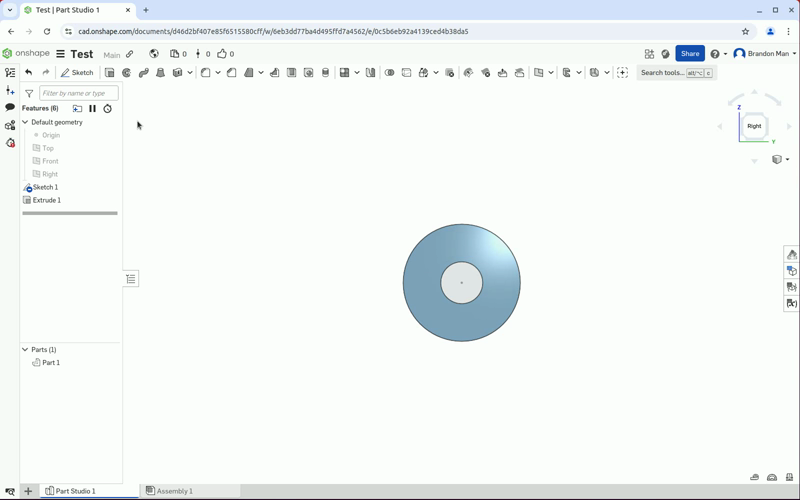
key(shift+h)
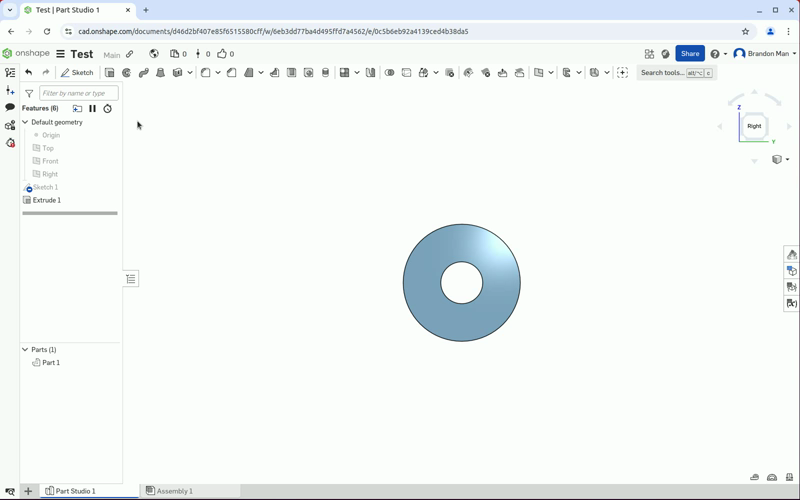
mouse_move(73, 189)
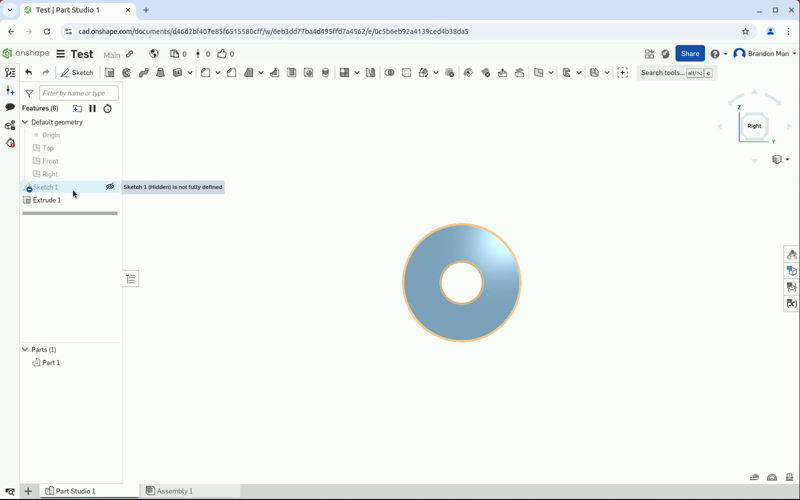
click(73, 189)
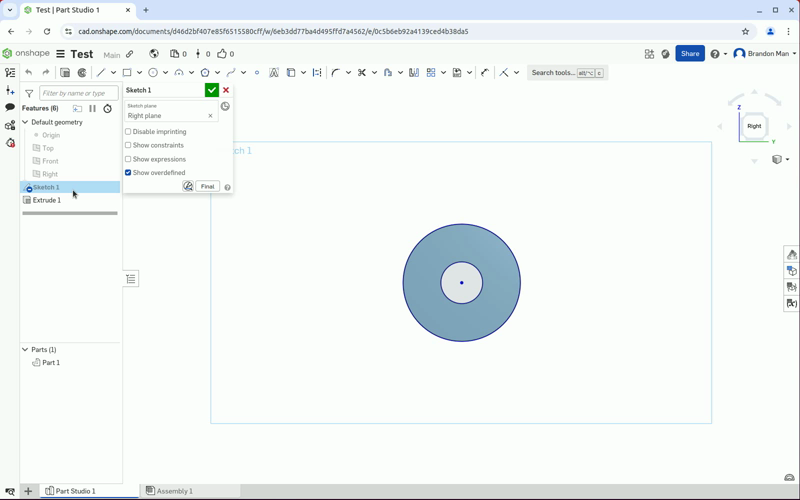
mouse_move(229, 92)
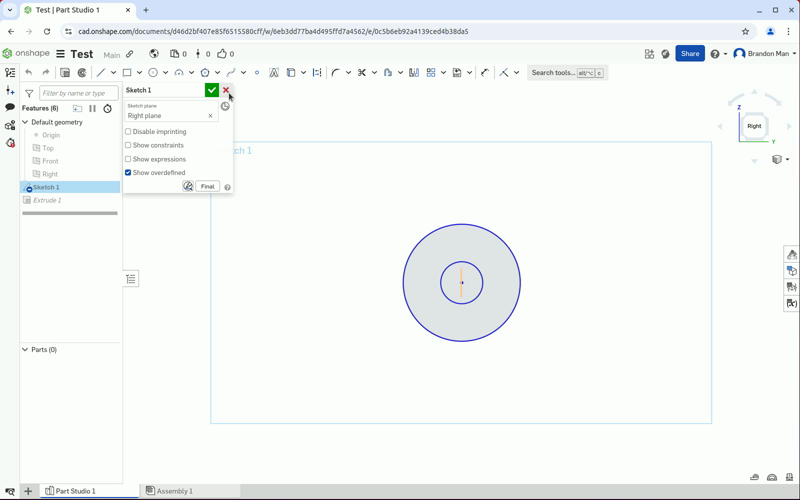
click(229, 92)
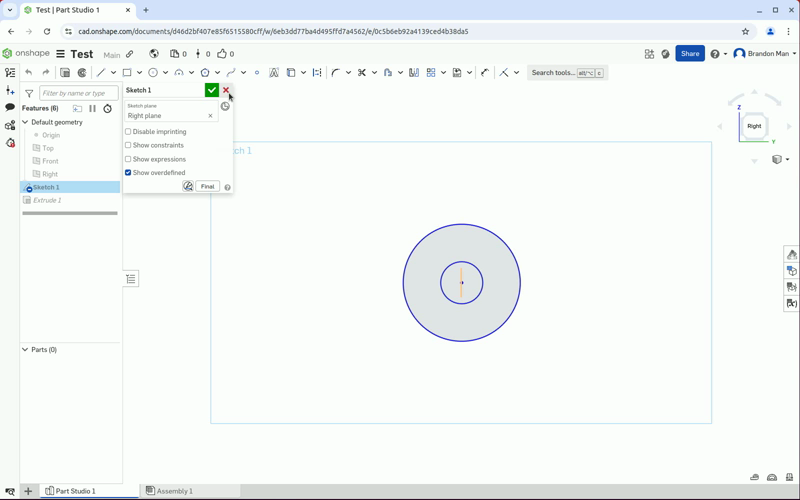
key(shift+s)
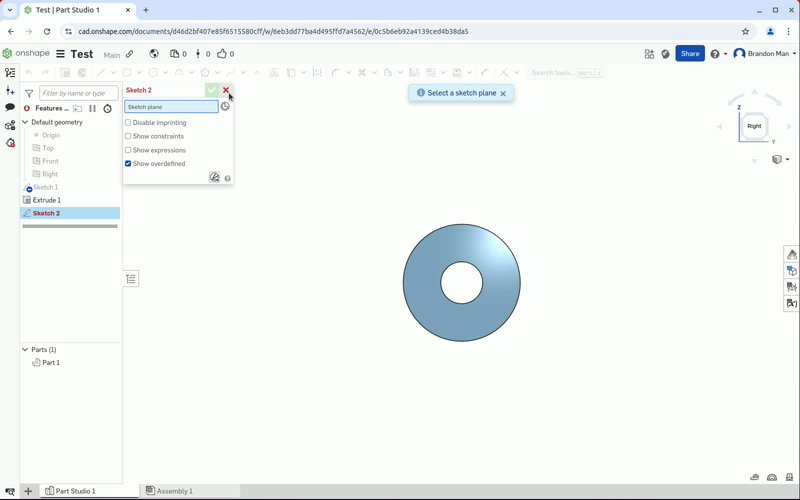
mouse_move(73, 176)
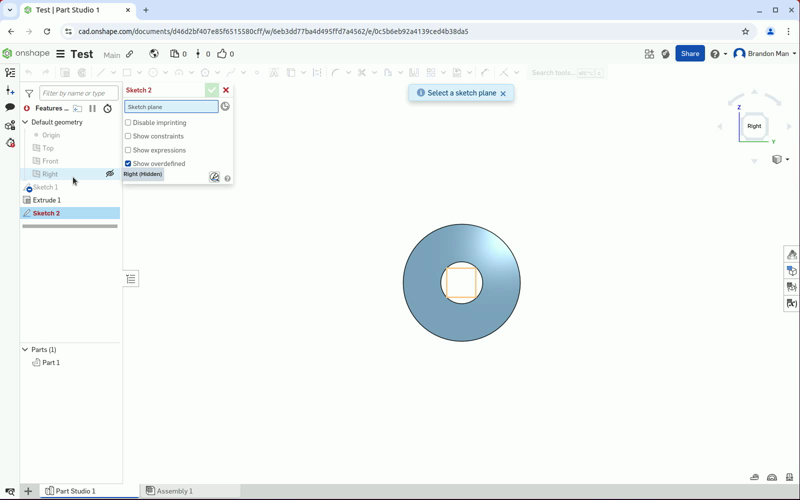
click(73, 176)
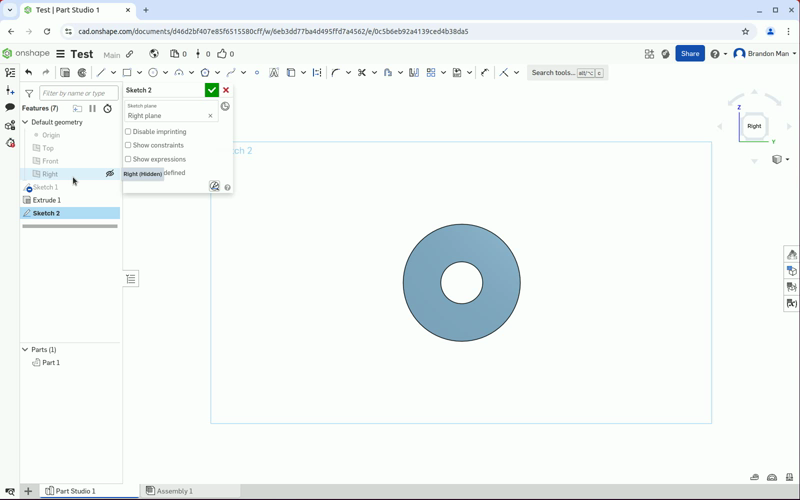
mouse_move(73, 352)
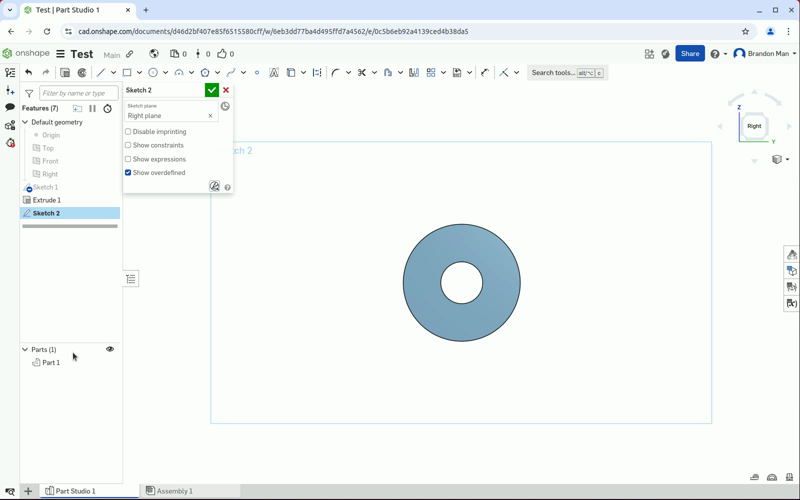
key(y)
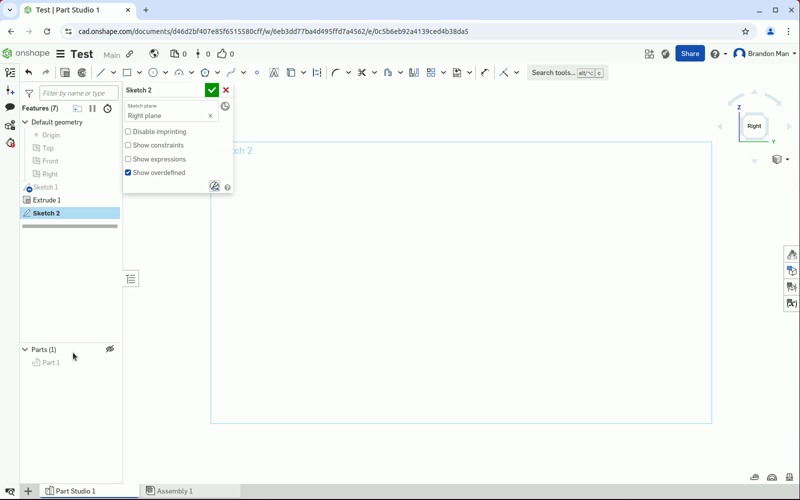
key(c)
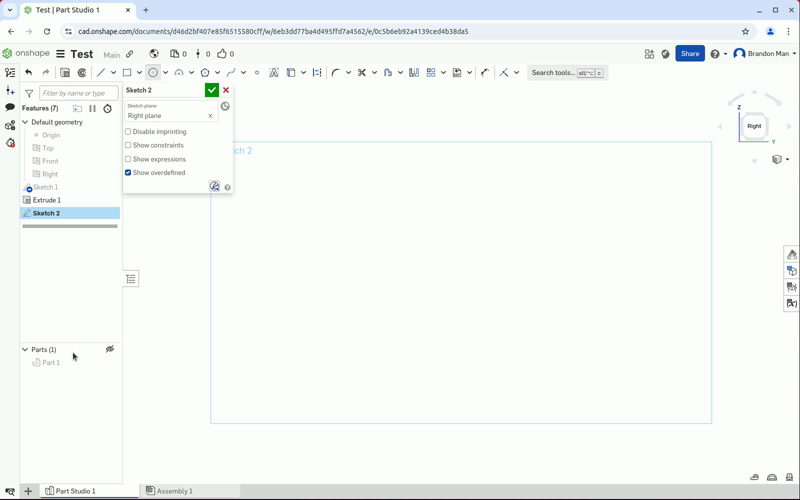
key_down(shift)
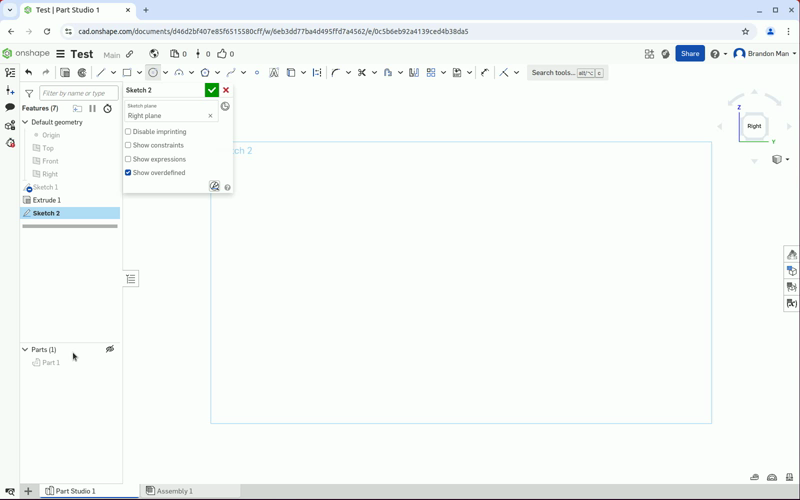
mouse_move(461, 282)
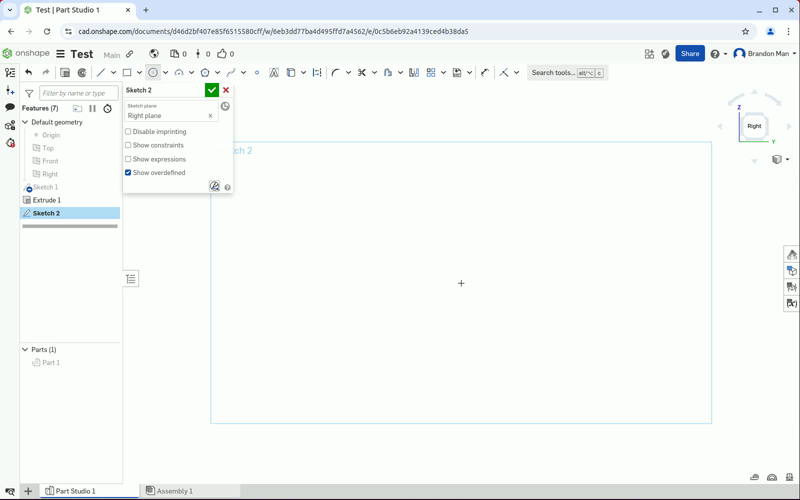
click(461, 282)
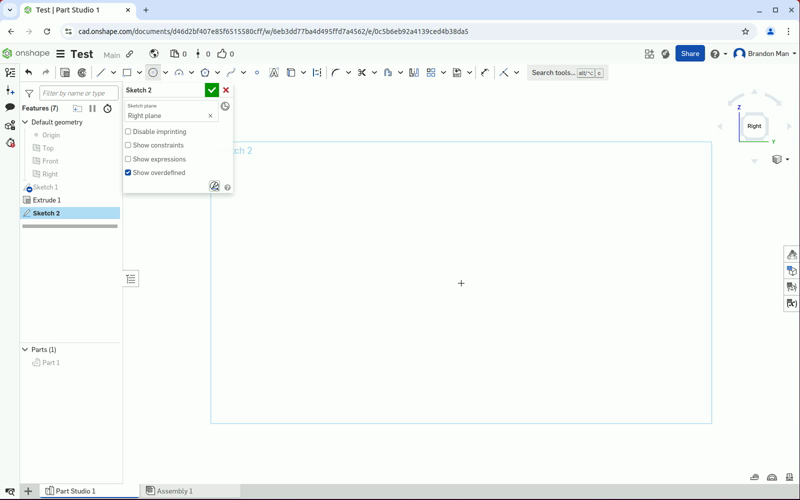
key_up(shift)
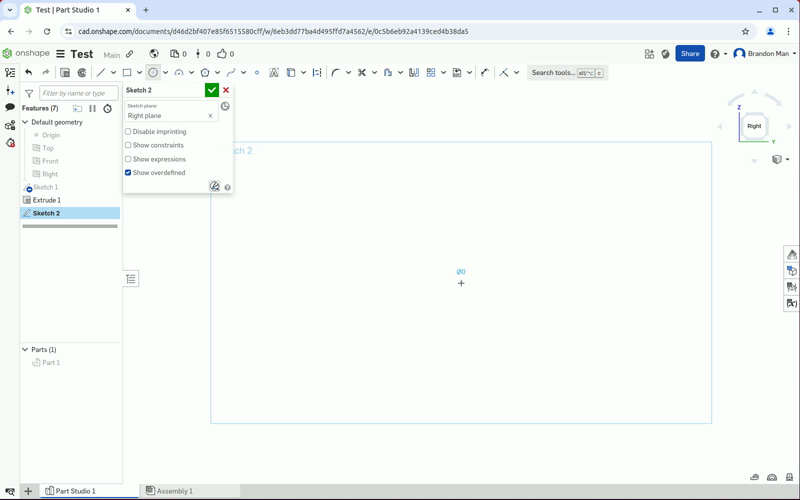
mouse_move(482, 282)
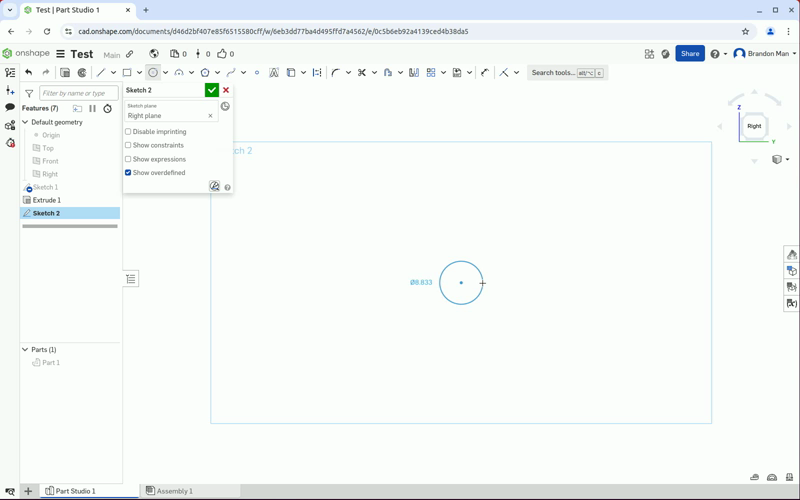
click(482, 282)
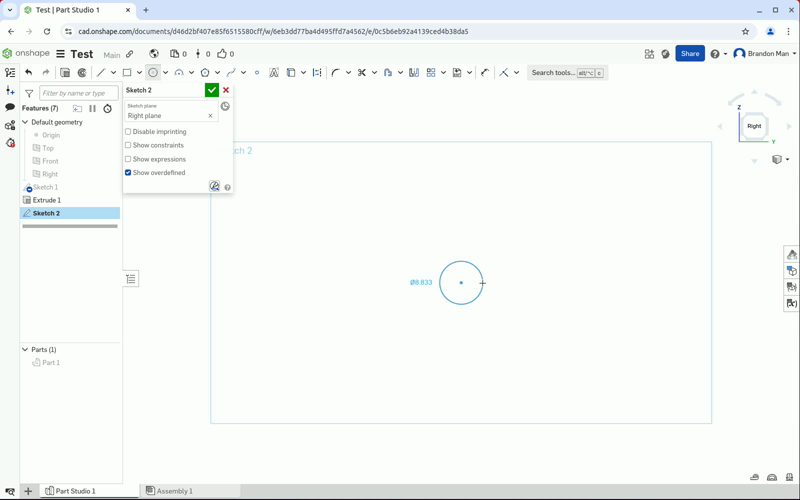
key(esc)
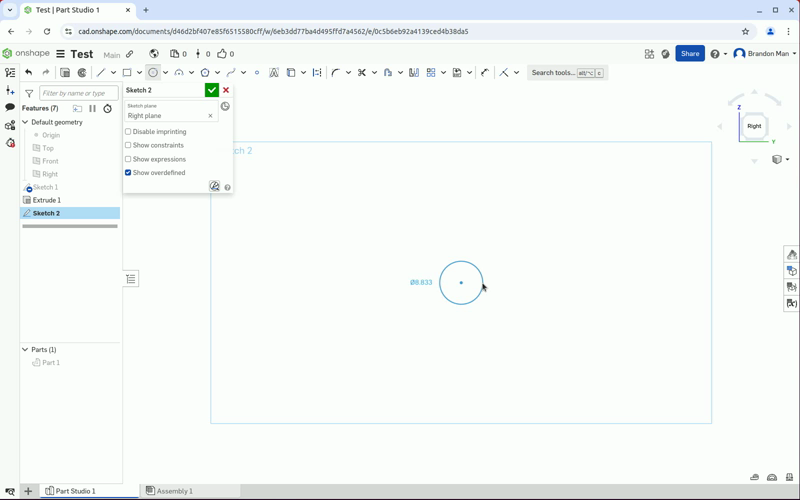
mouse_move(460, 266)
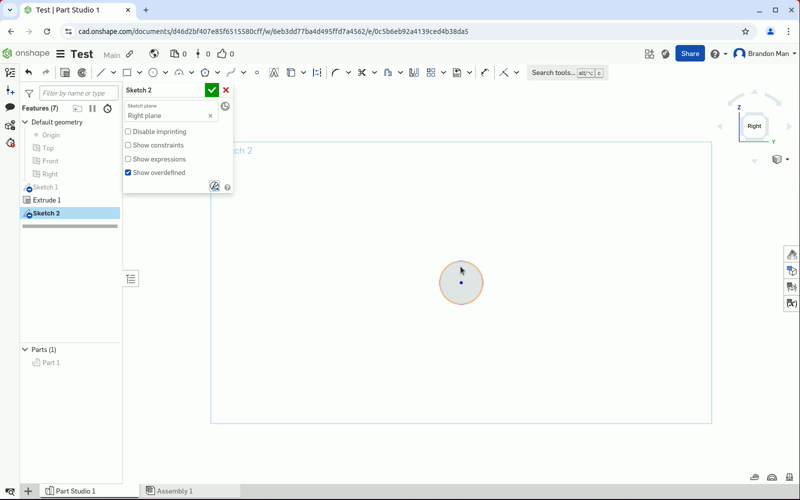
scroll(6)
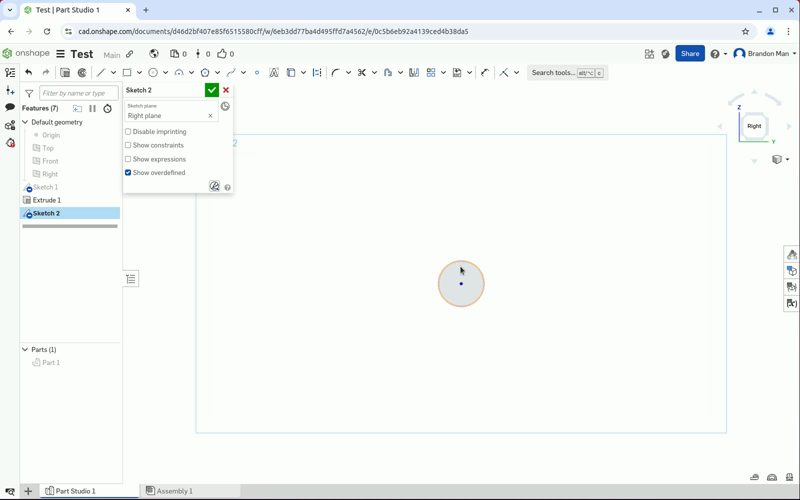
scroll(6)
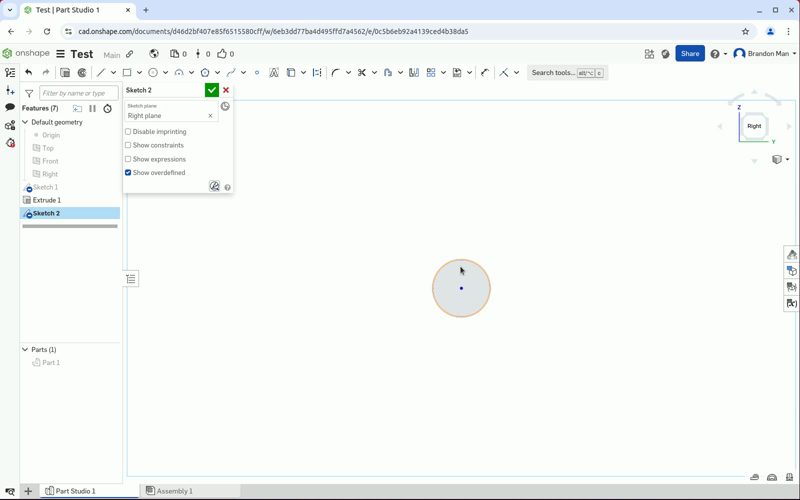
scroll(6)
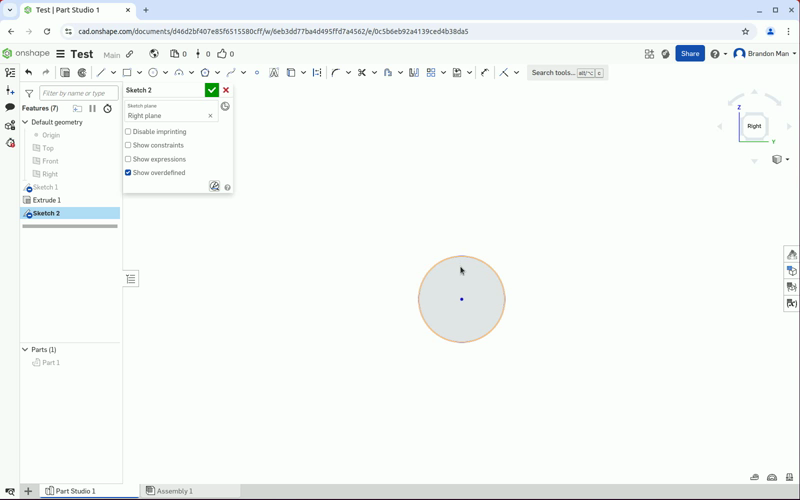
scroll(6)
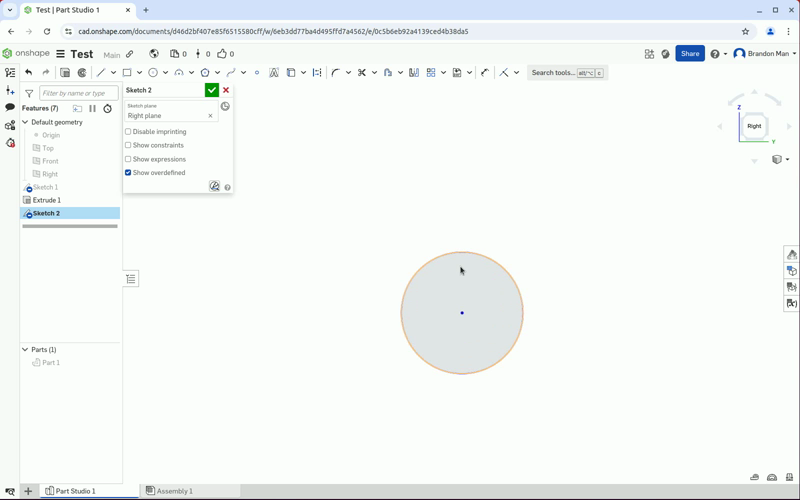
scroll(6)
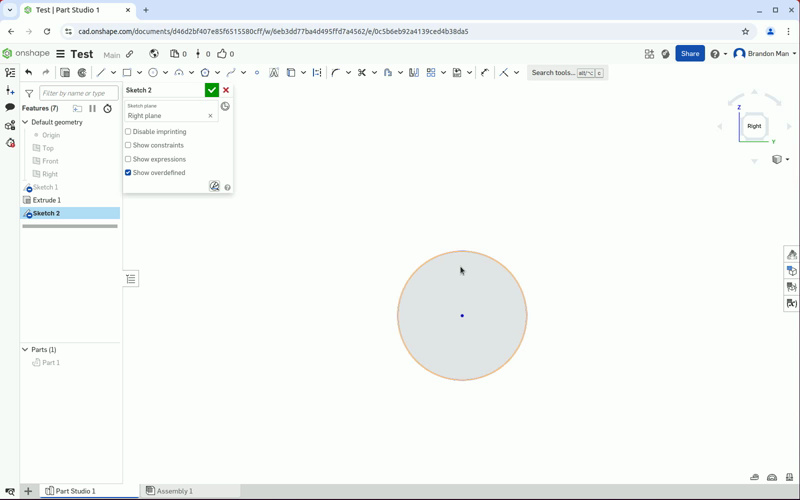
scroll(6)
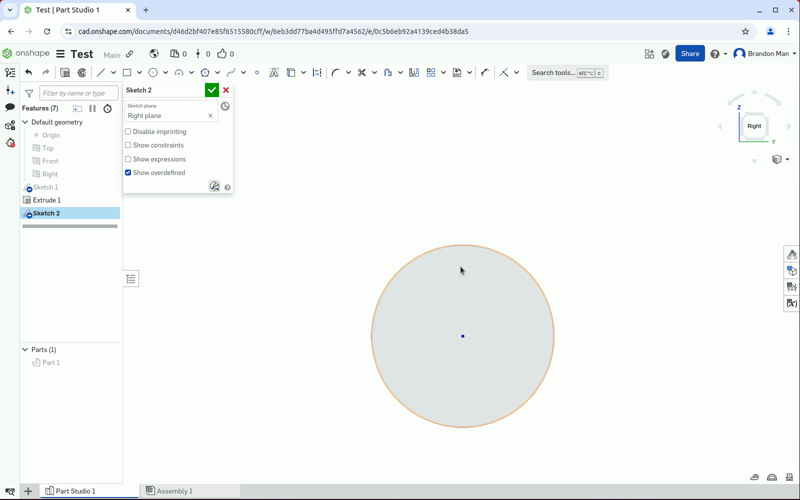
scroll(6)
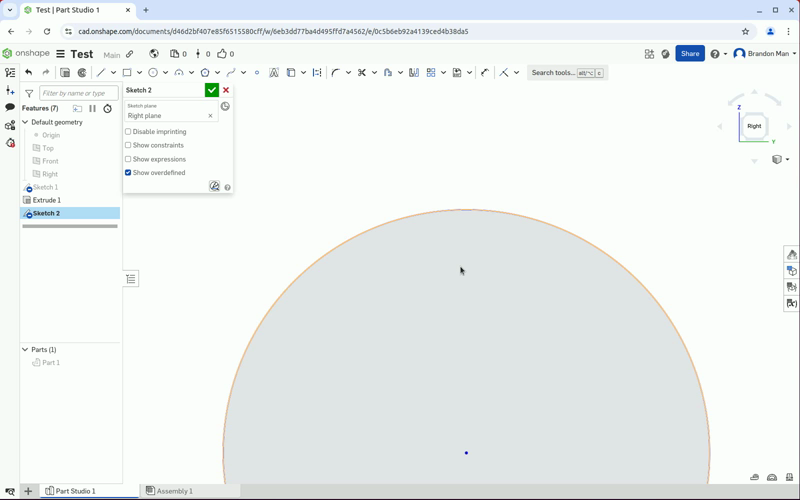
click(460, 266)
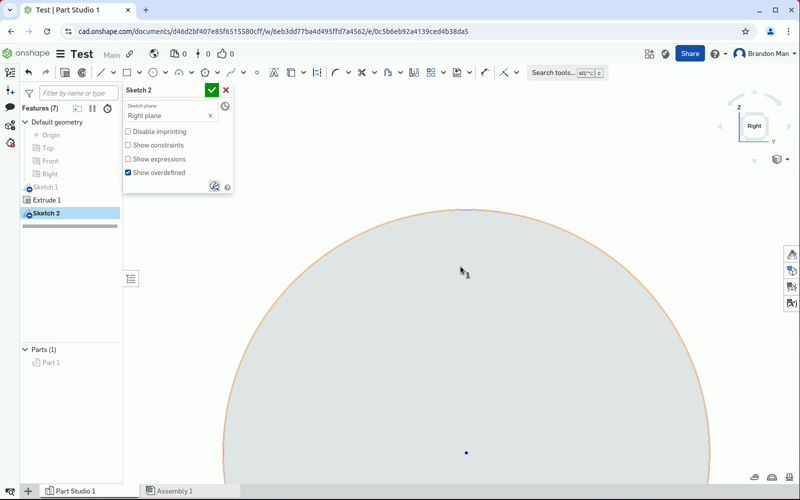
scroll(-6)
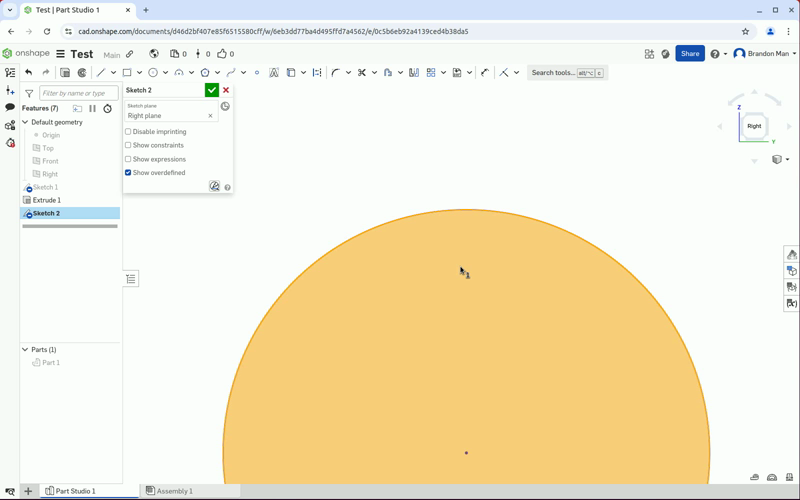
scroll(-6)
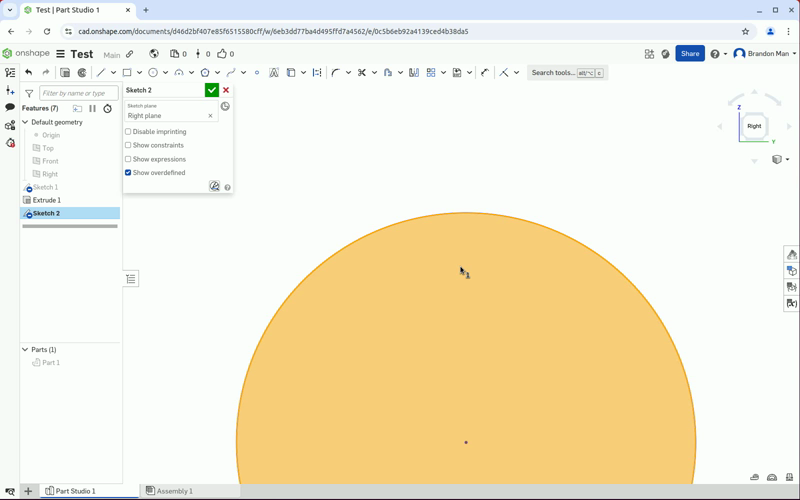
scroll(-6)
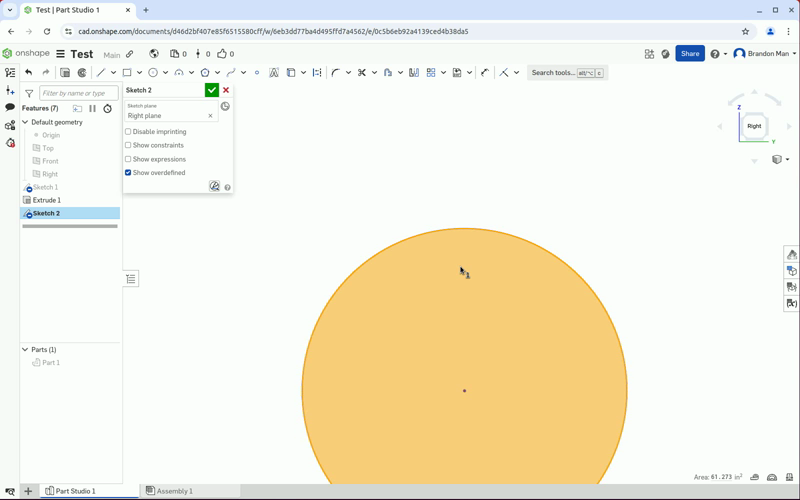
scroll(-6)
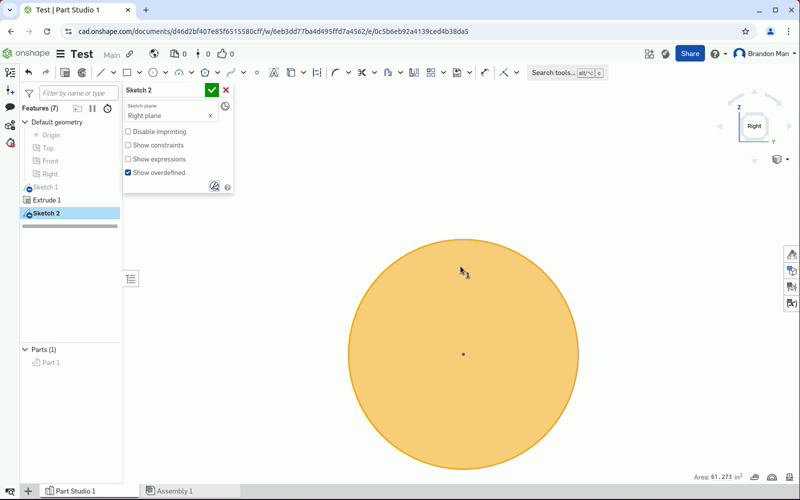
scroll(-6)
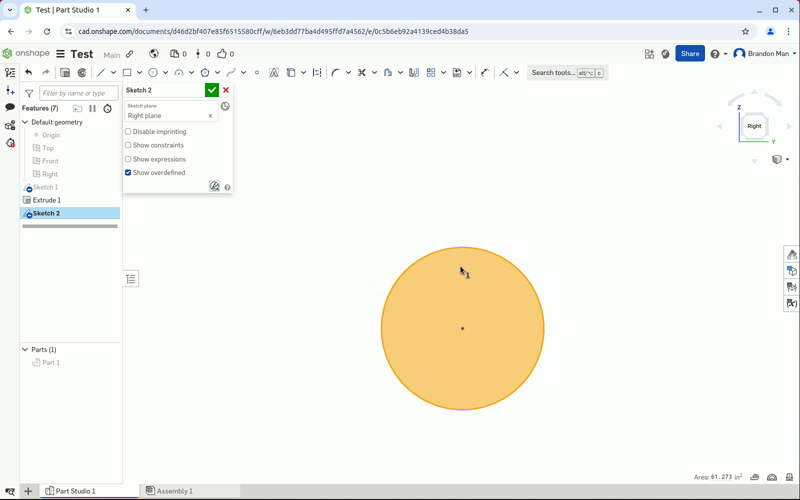
scroll(-6)
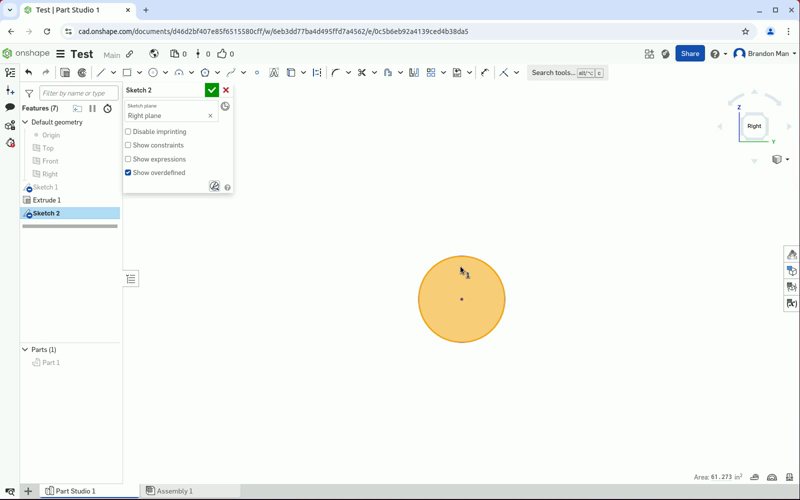
scroll(-6)
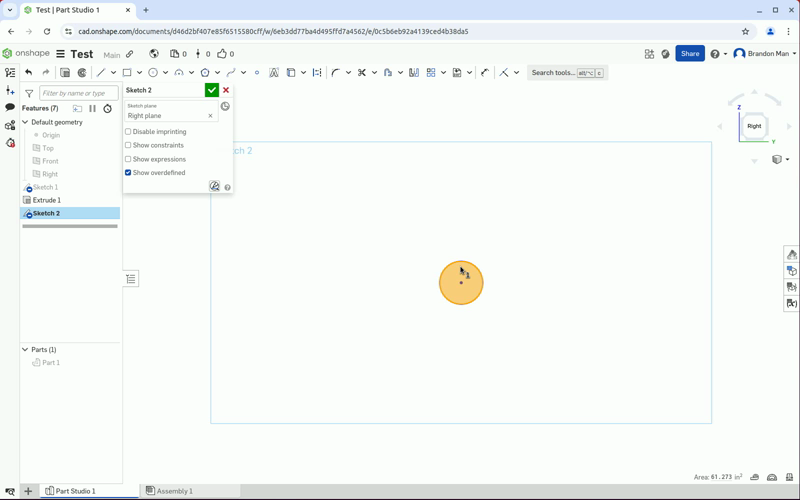
mouse_move(73, 352)
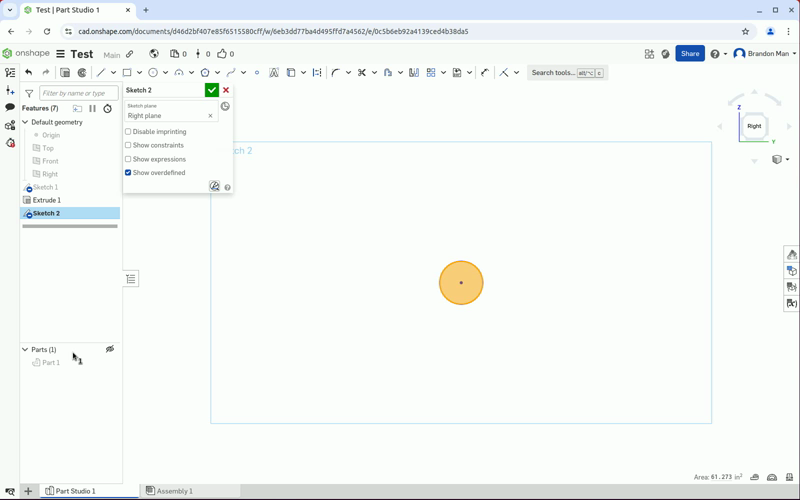
key(shift+y)
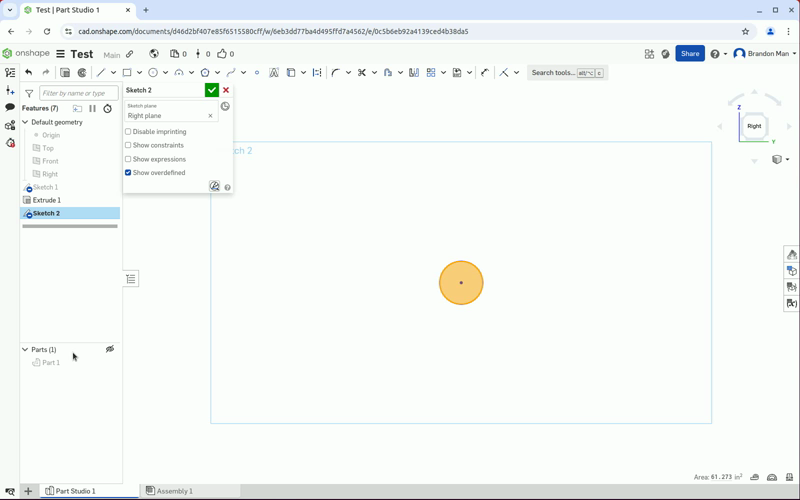
key(shift+e)
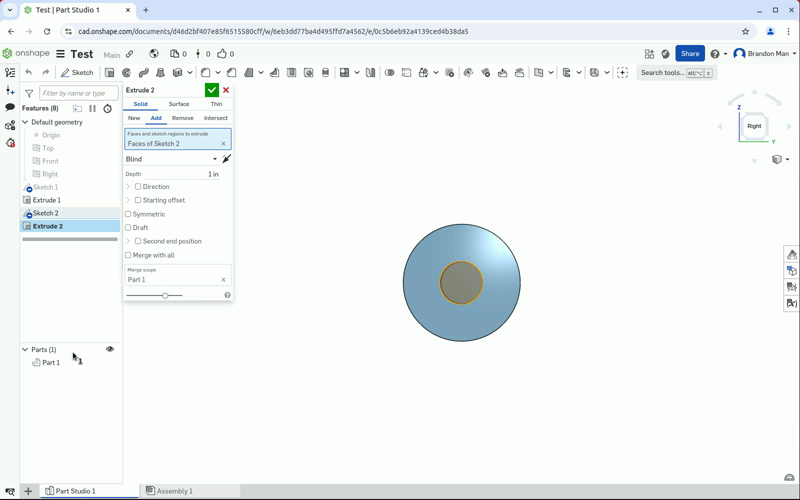
mouse_move(143, 106)
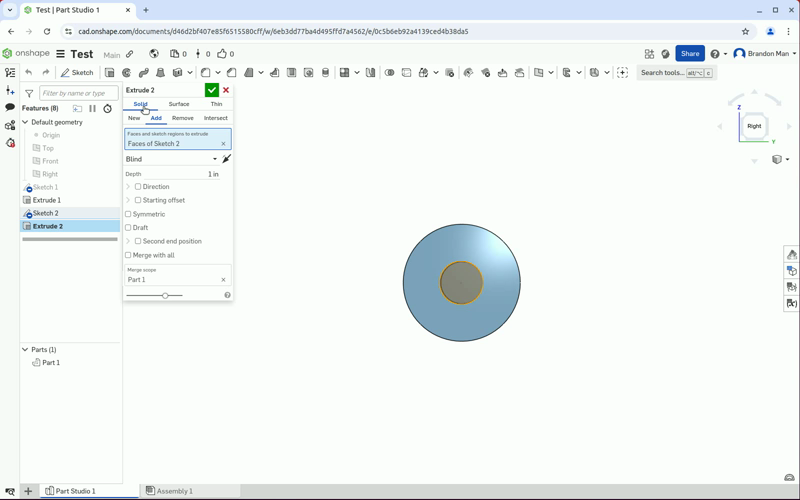
click(143, 106)
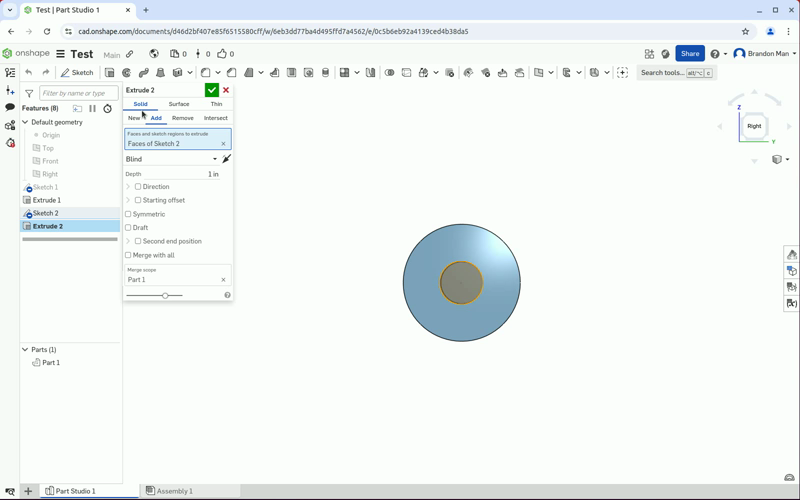
mouse_move(137, 120)
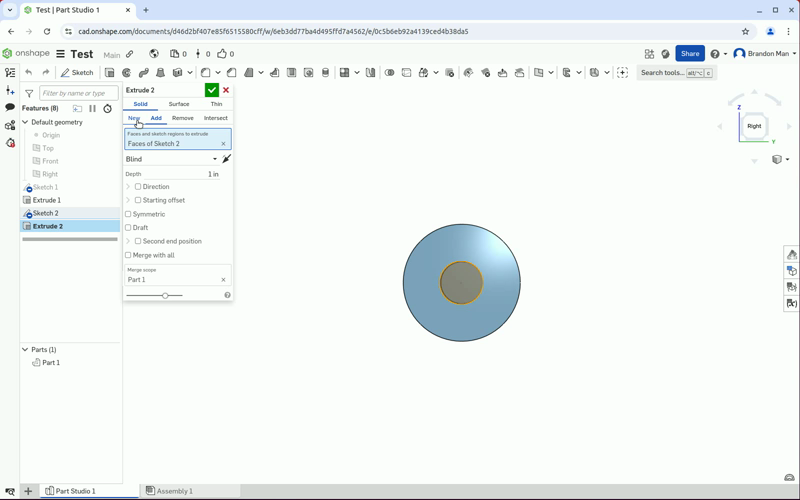
click(137, 120)
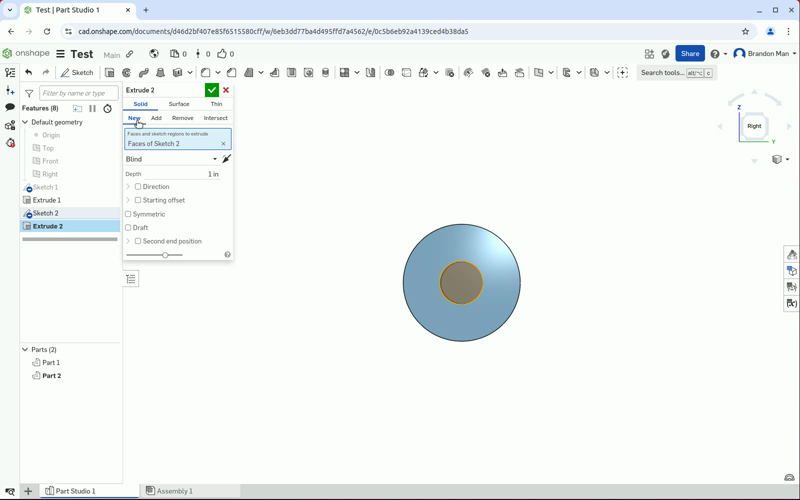
key(tab, 4)
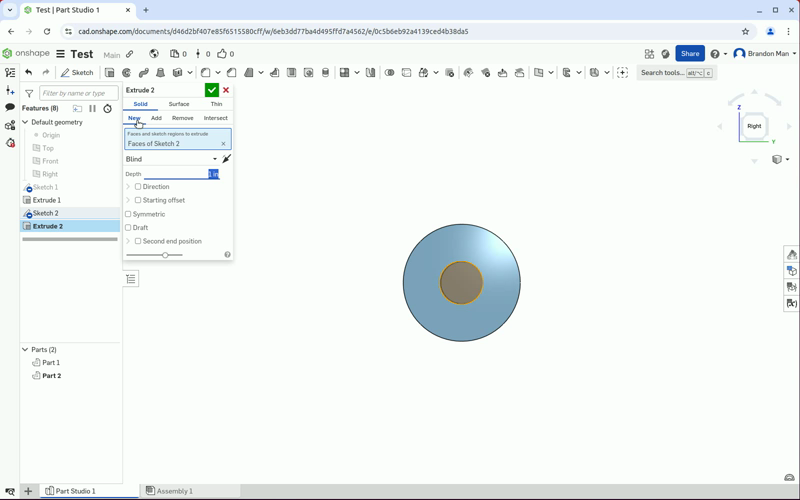
text(23.108)
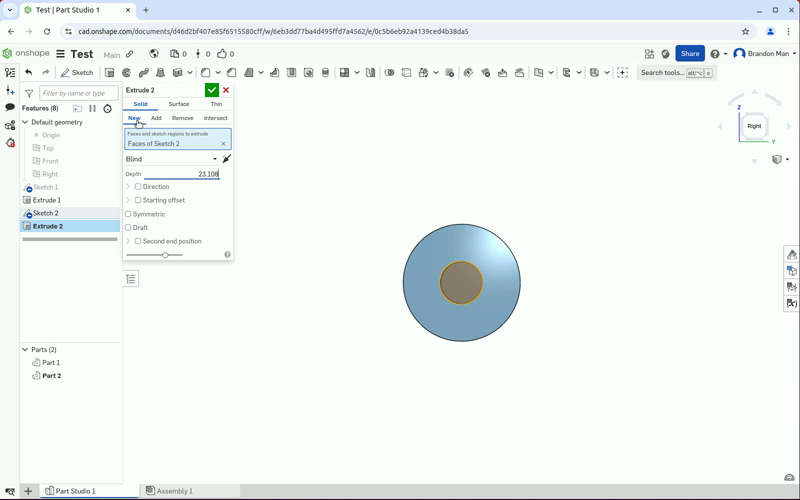
key(tab, 3)
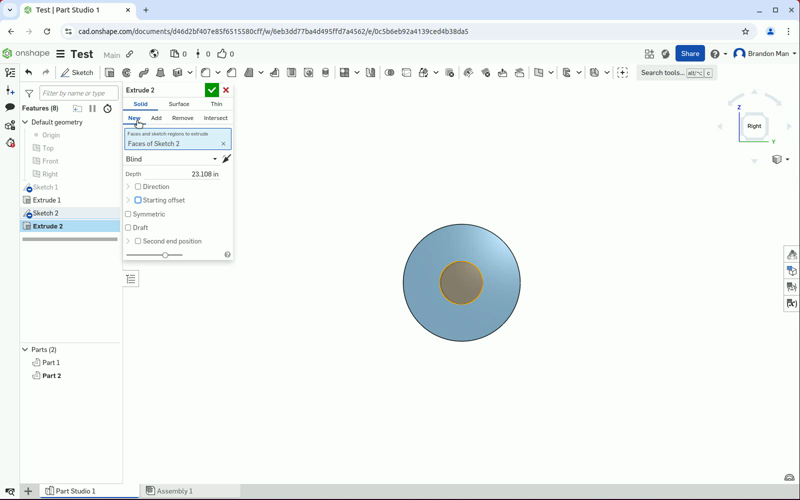
key(tab, 2)
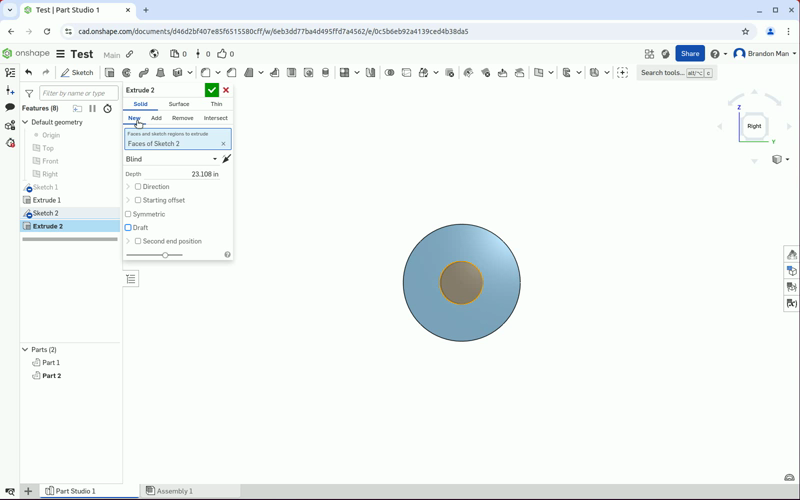
key(space)
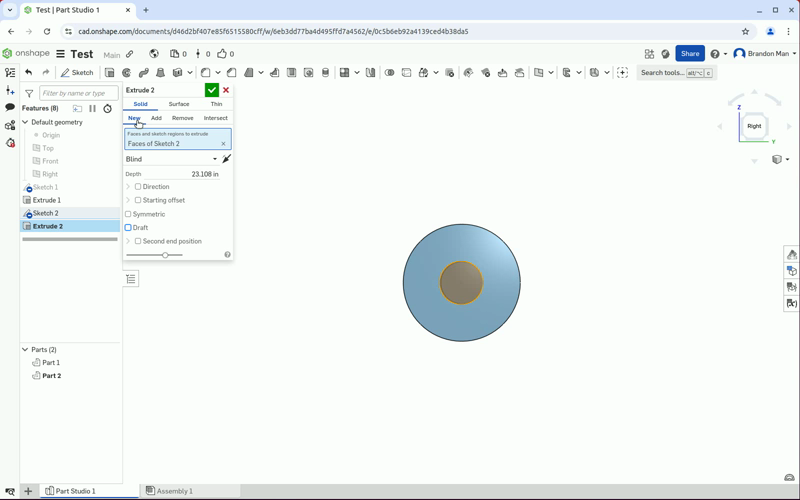
key(tab, 3)
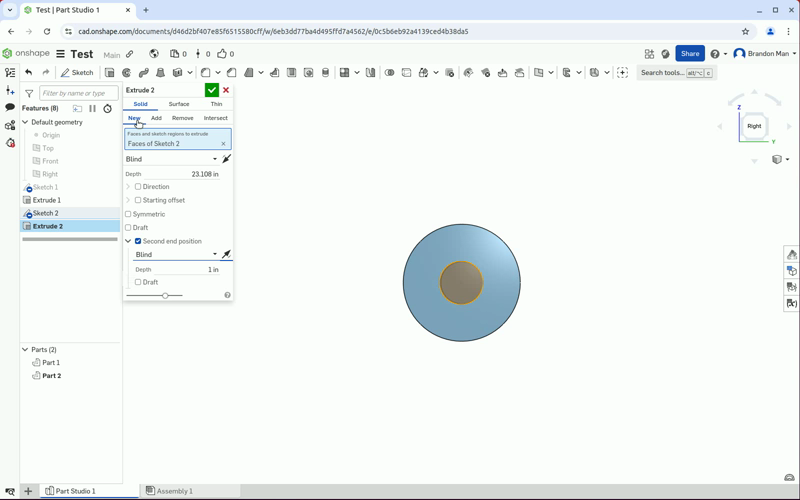
text(9.869)
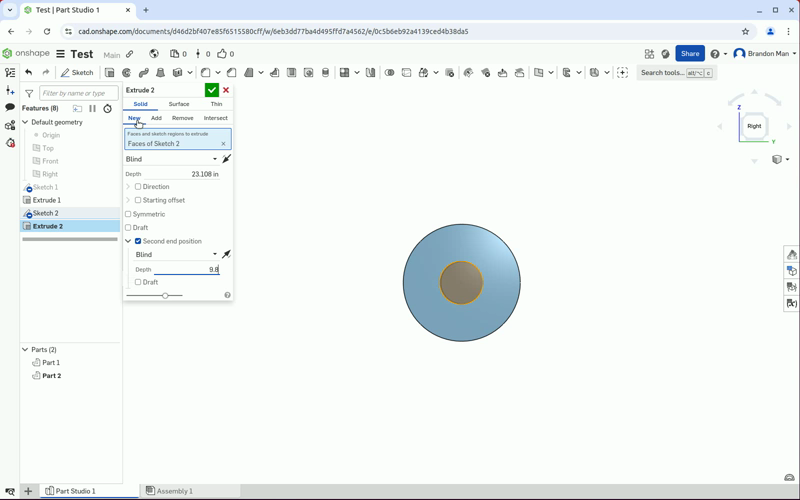
key(enter)
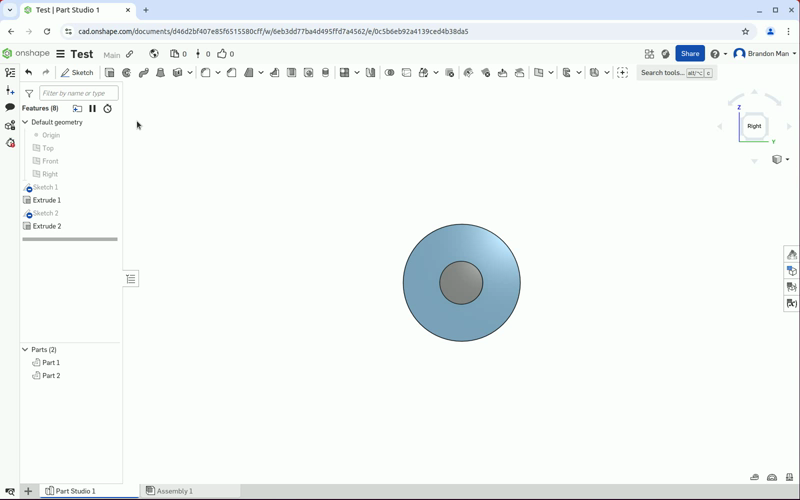
key(shift+h)
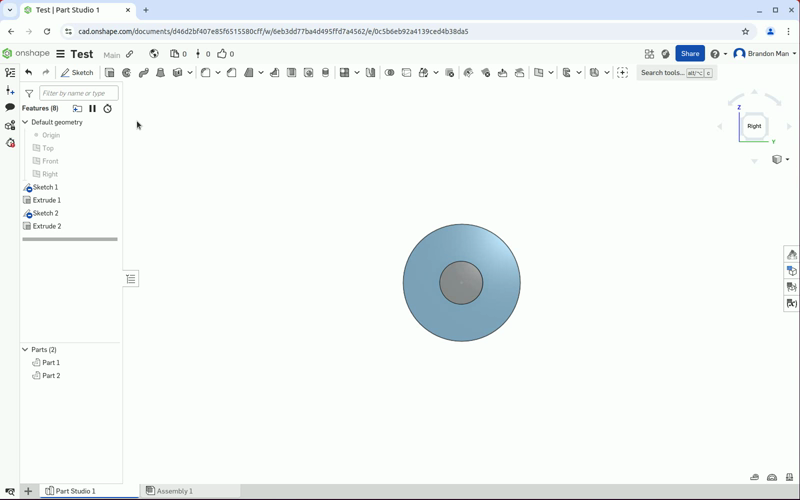
key(shift+h)
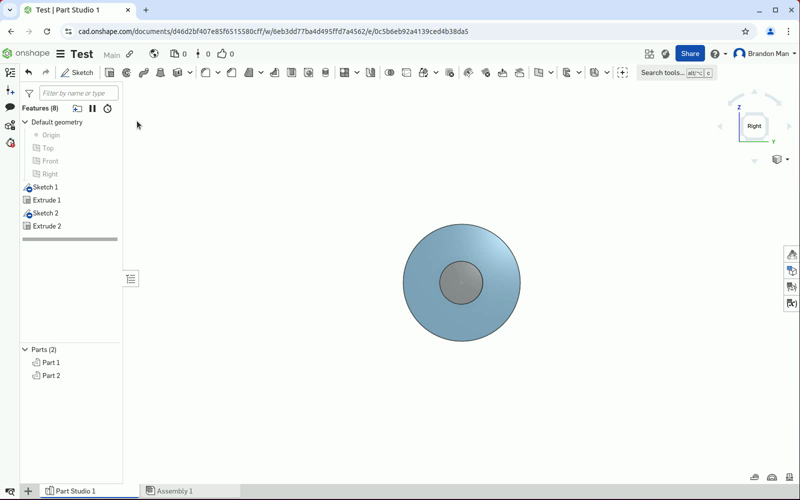
key(shift+7)
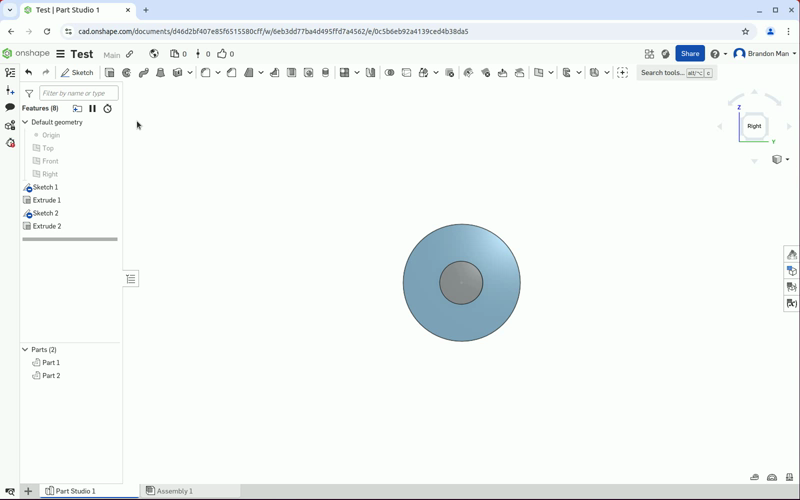
key(right, 2)
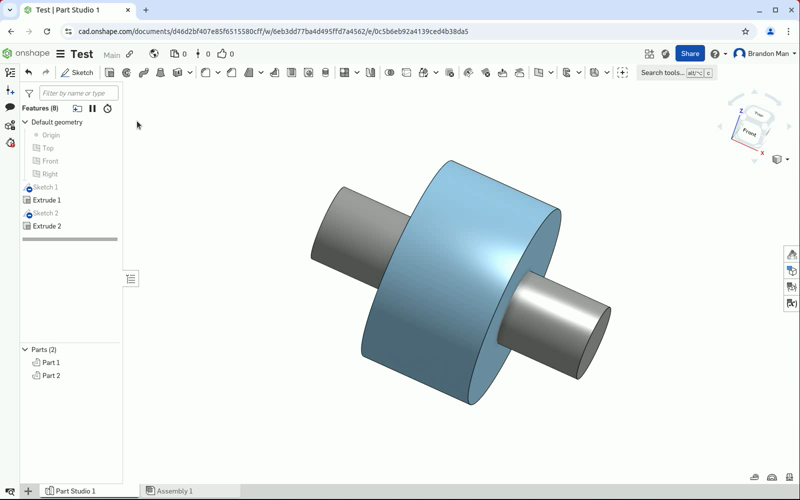
key(down, 2)
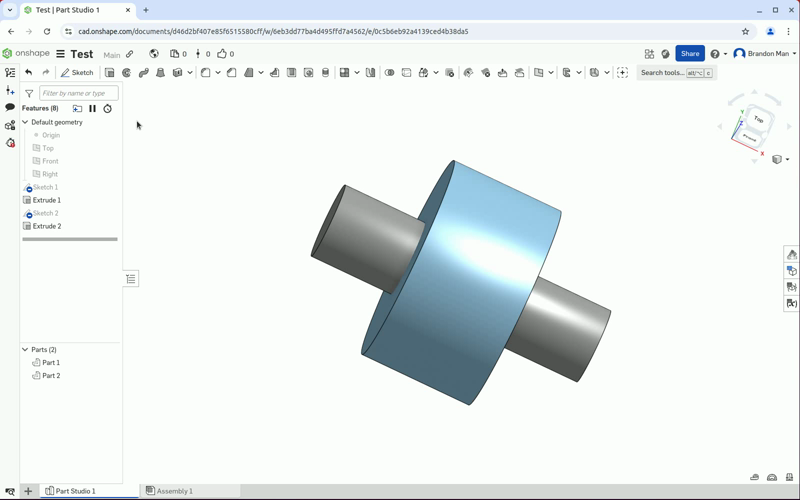
key(up, 2)
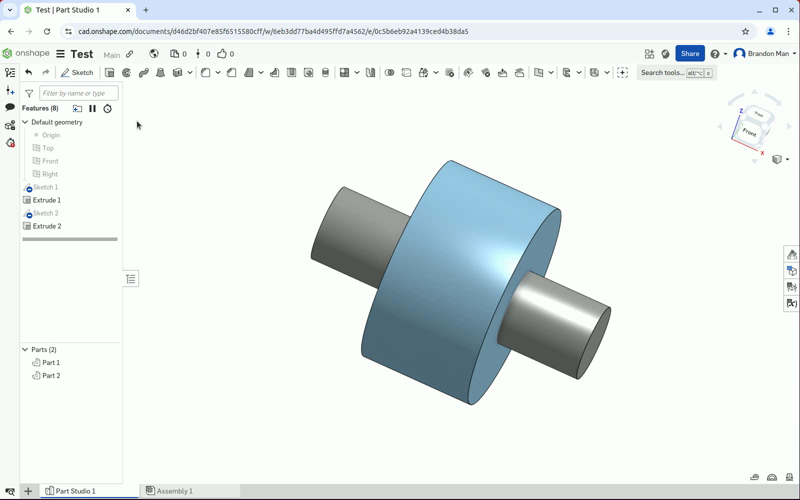
key(left, 2)
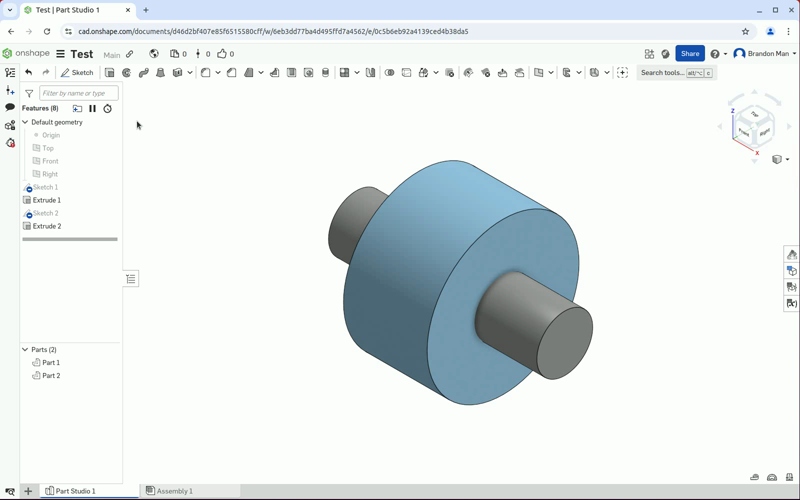
mouse_move(73, 189)
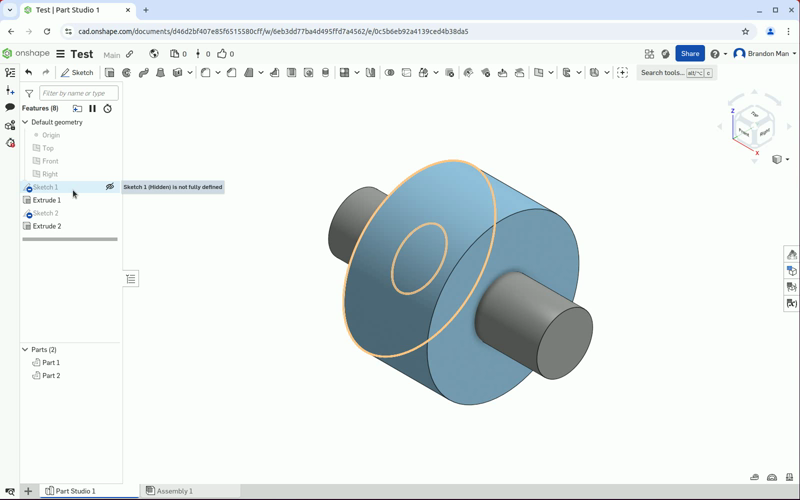
click(73, 189)